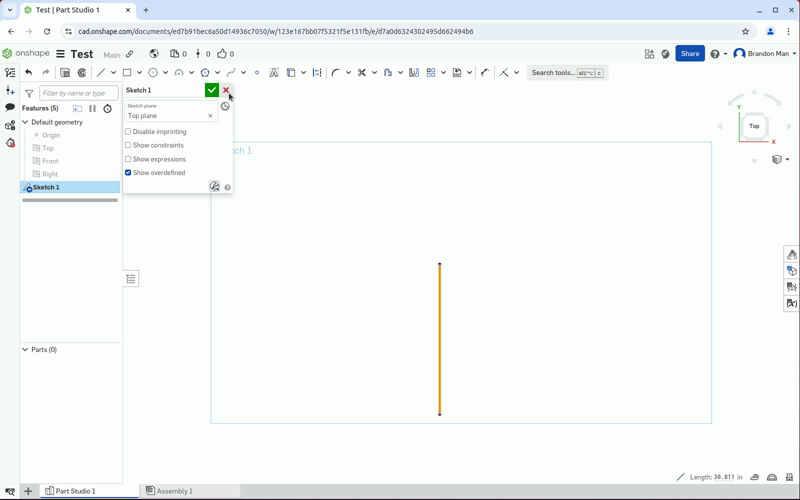
key(shift+h)
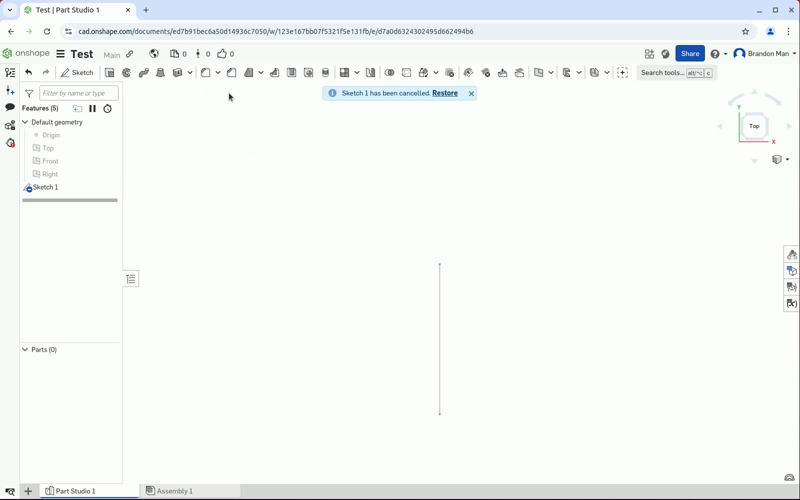
key(shift+s)
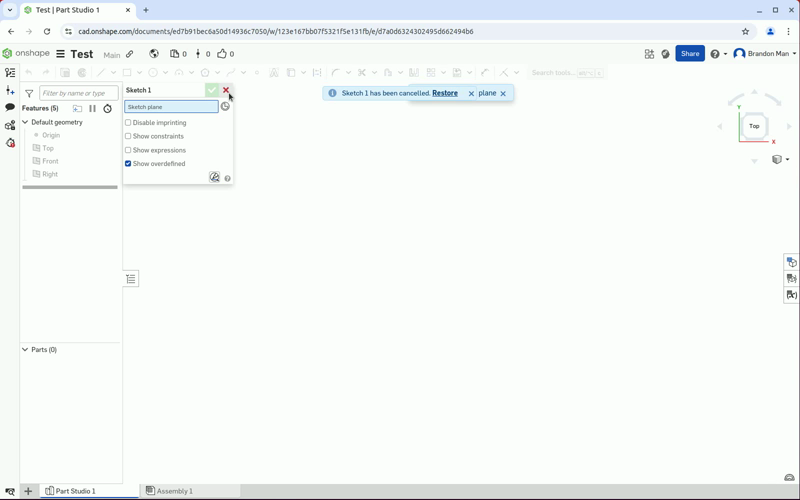
mouse_move(73, 150)
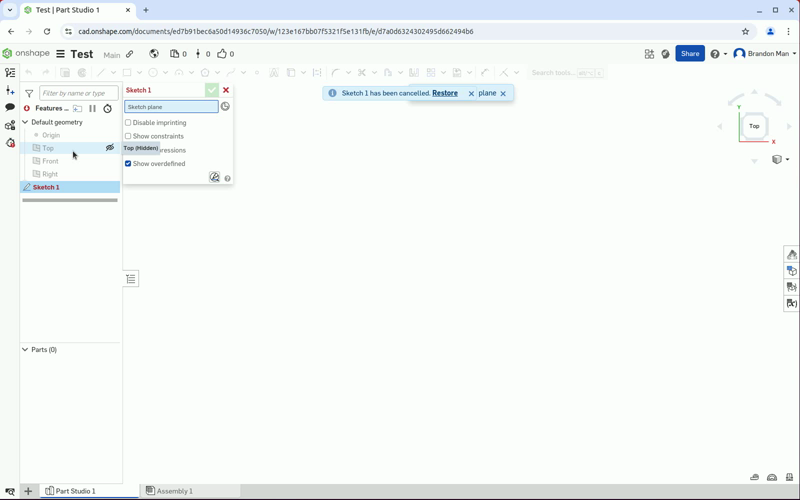
click(73, 150)
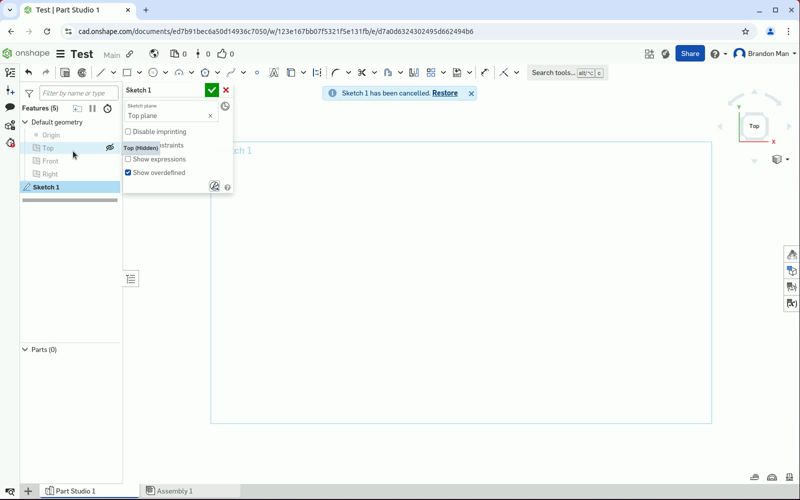
mouse_move(73, 352)
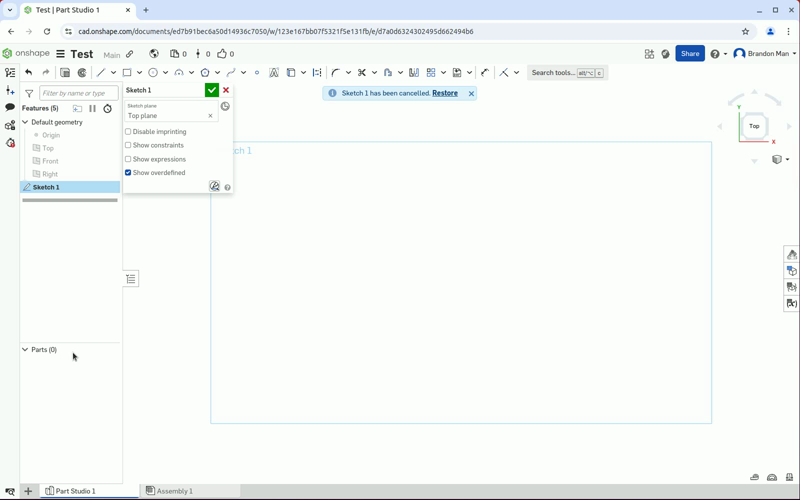
key(y)
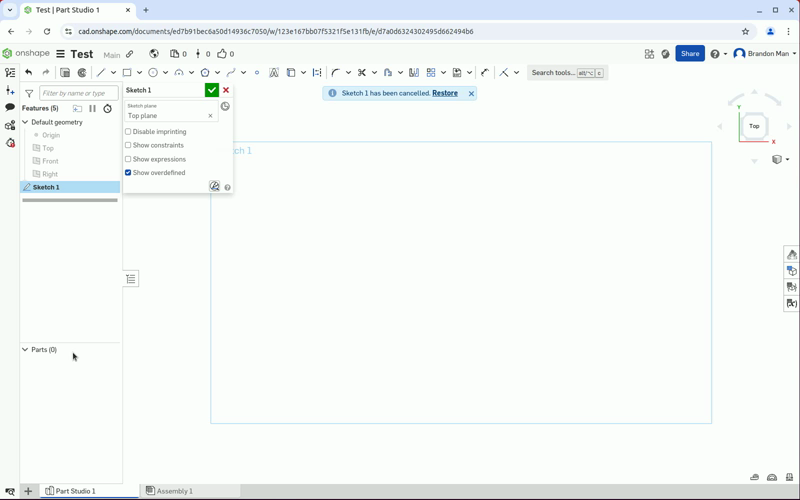
key(l)
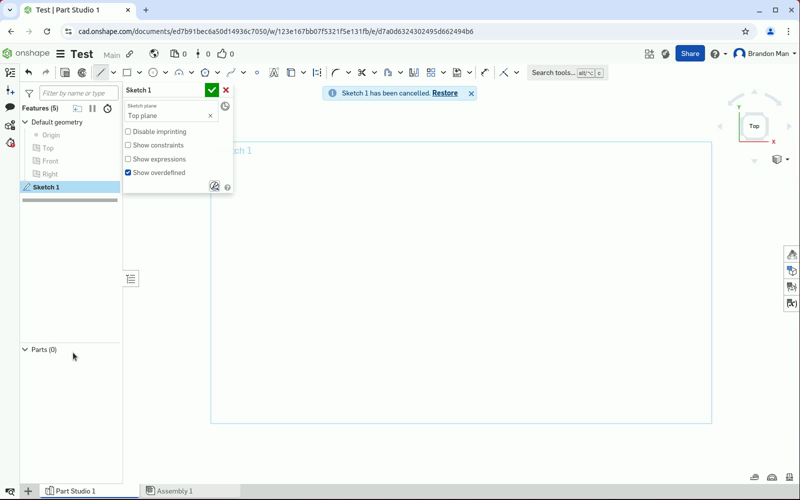
key_down(shift)
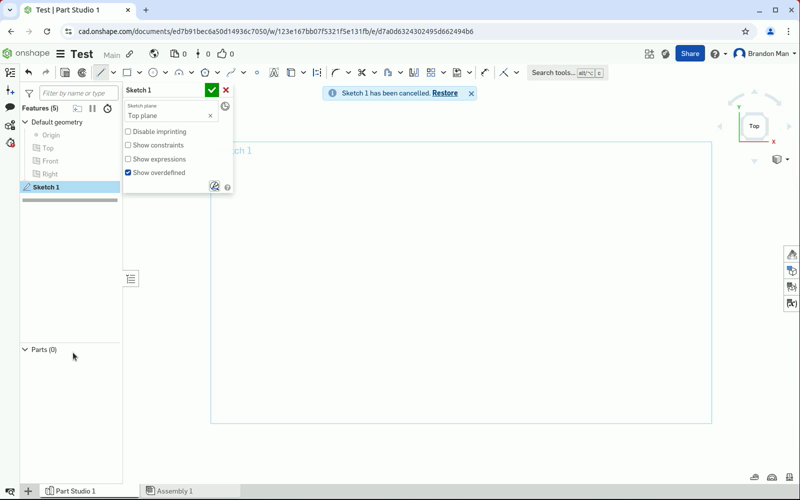
mouse_move(406, 336)
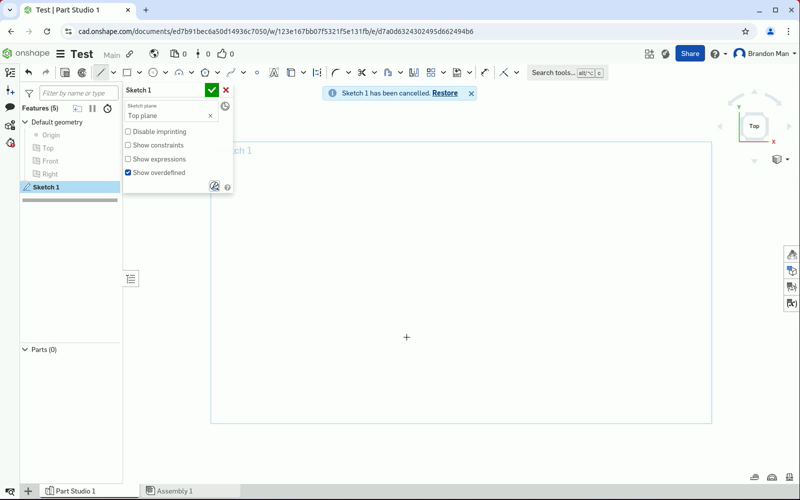
click(406, 336)
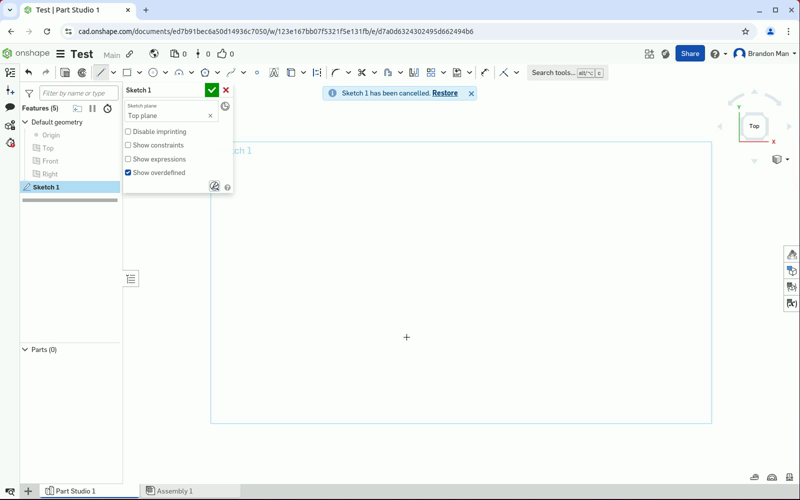
key_up(shift)
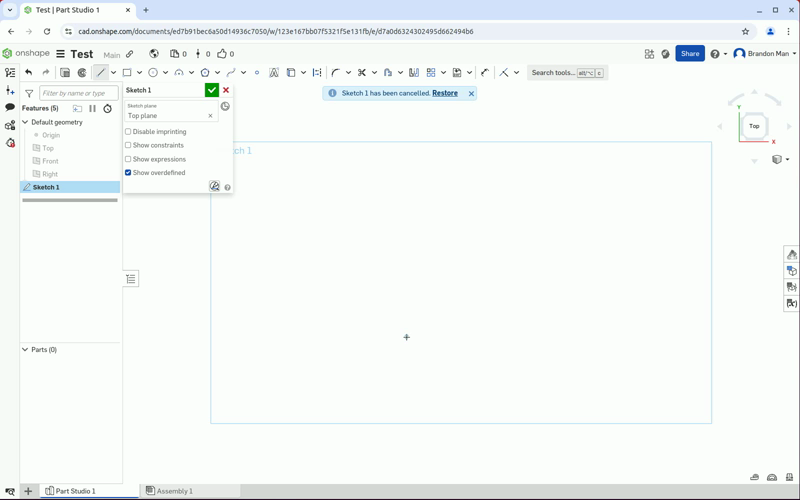
key_down(shift)
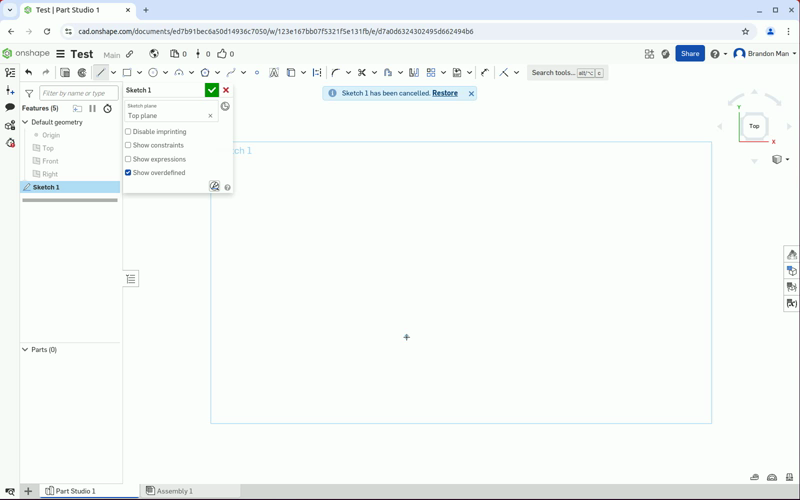
mouse_move(514, 336)
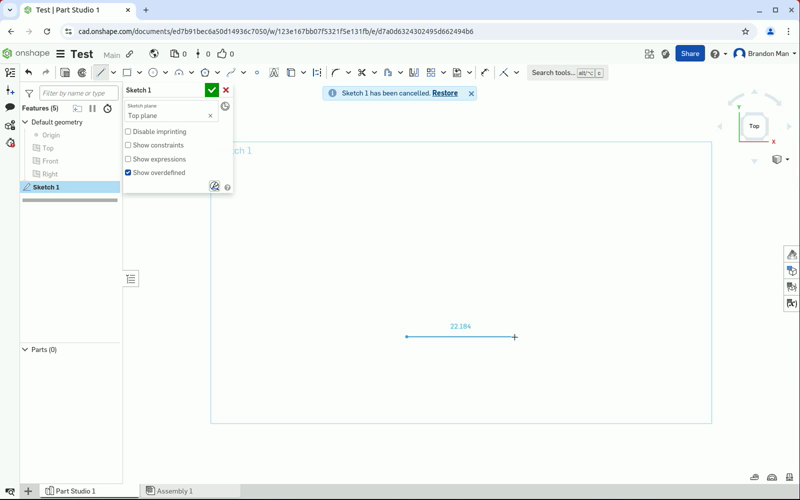
click(514, 336)
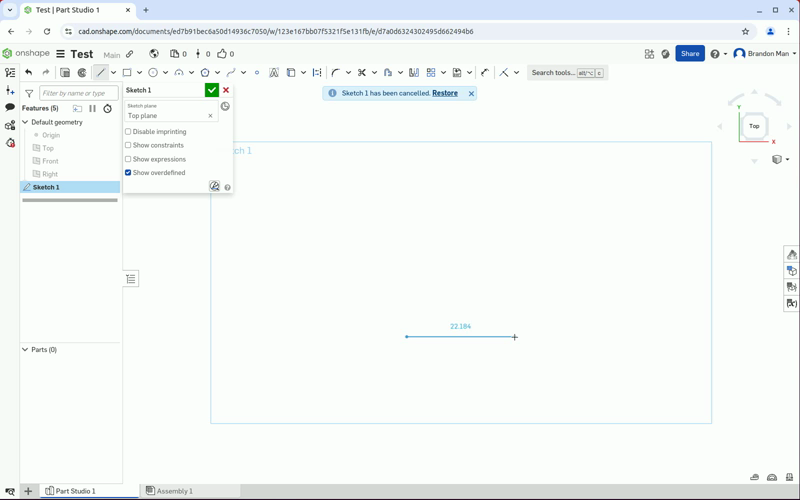
key_up(shift)
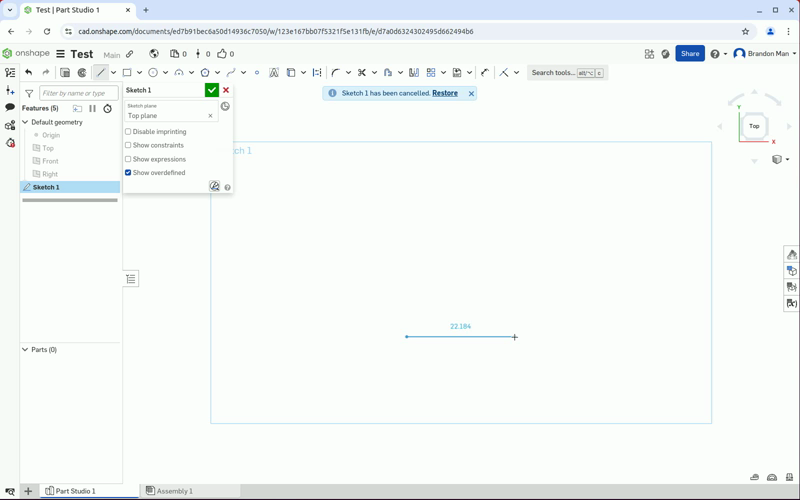
key_down(shift)
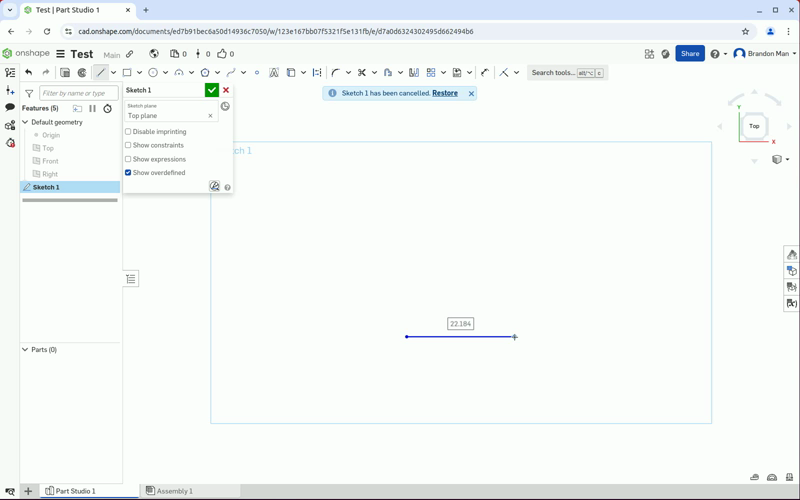
mouse_move(514, 228)
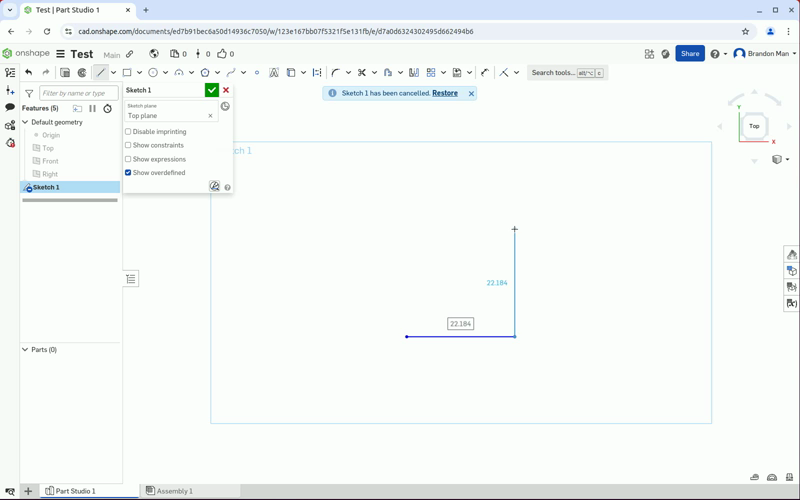
click(514, 228)
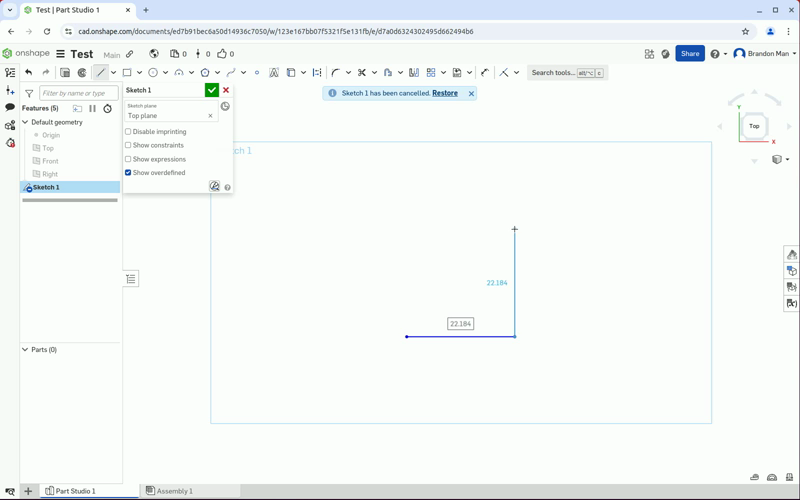
key_up(shift)
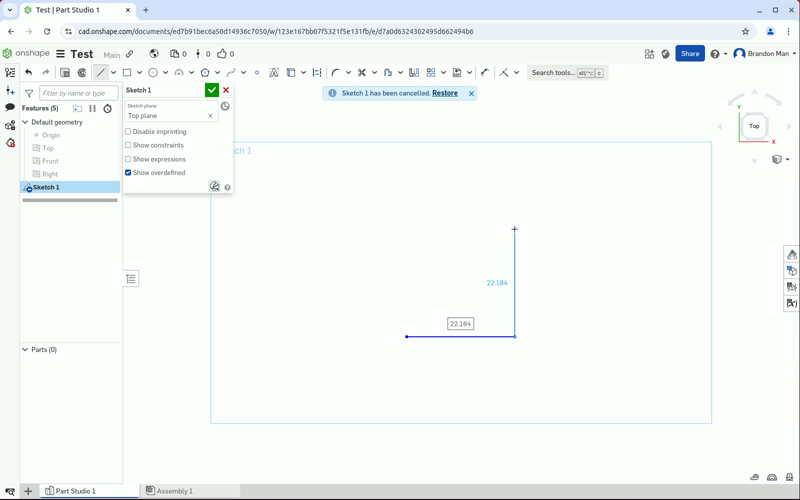
key_down(shift)
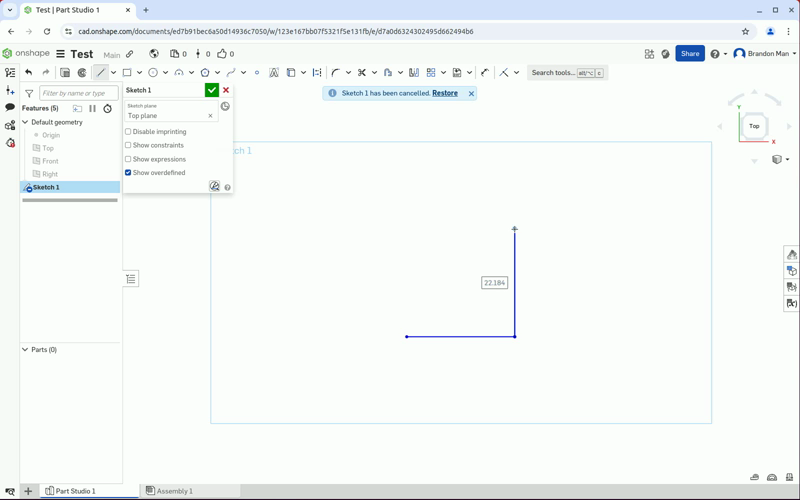
mouse_move(406, 228)
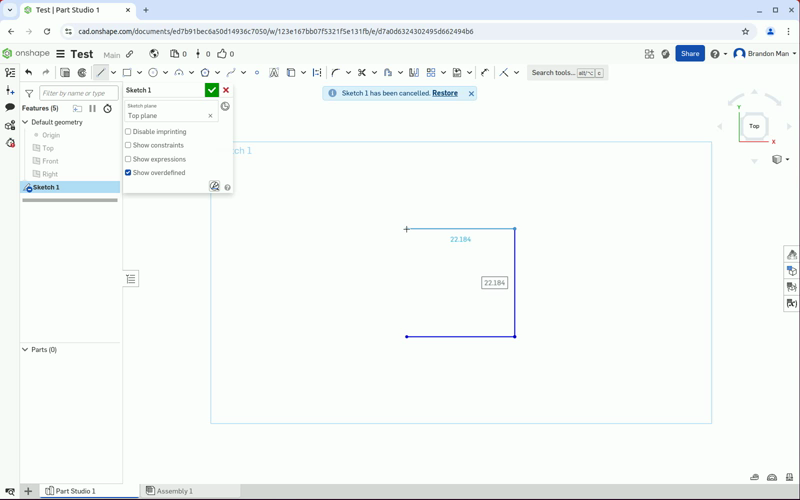
click(406, 228)
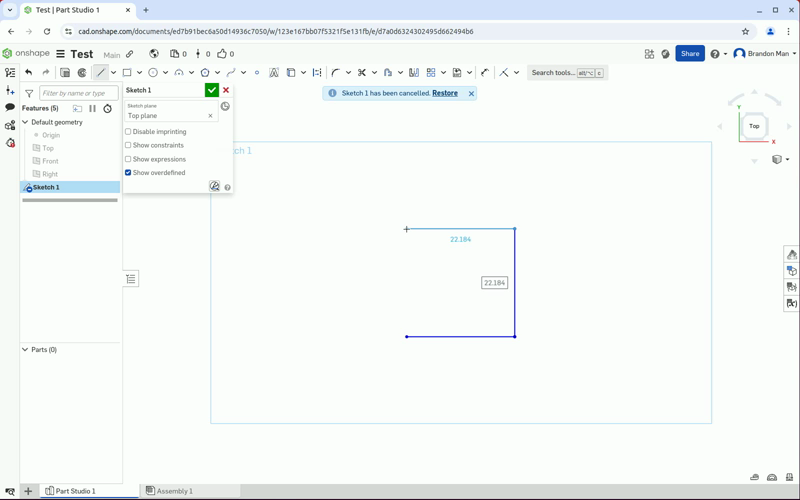
key_up(shift)
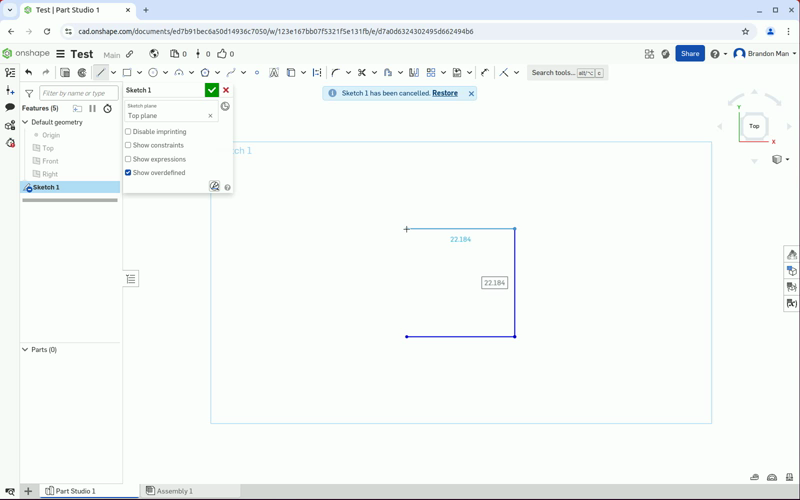
key_down(shift)
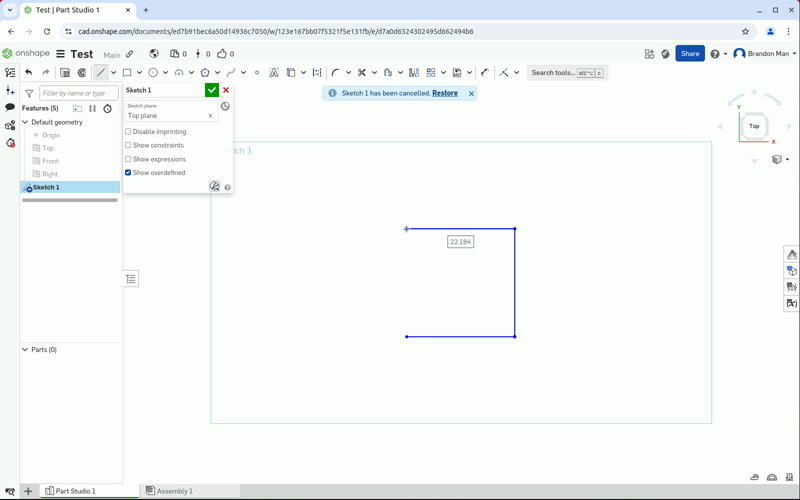
mouse_move(406, 336)
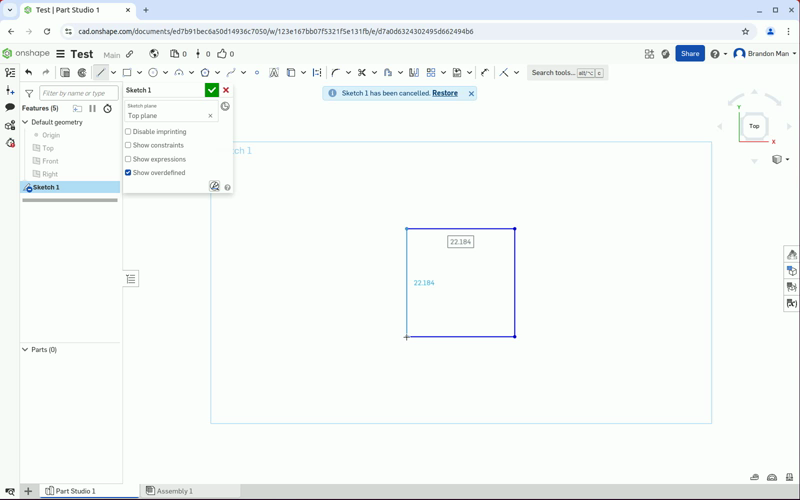
key_up(shift)
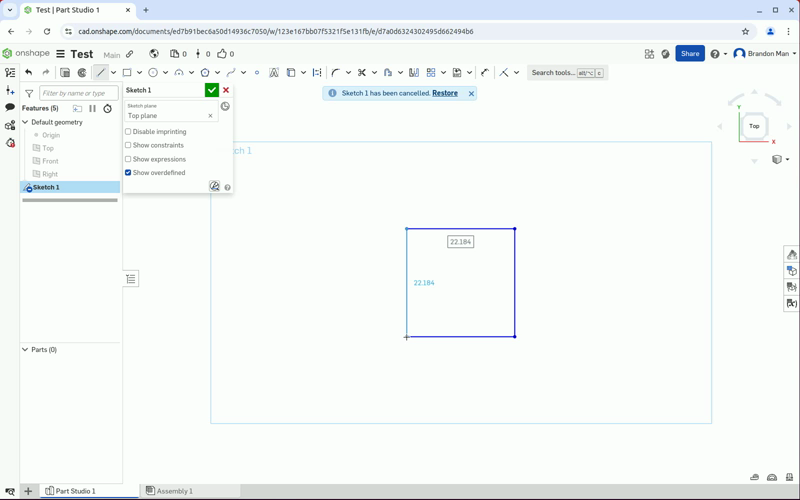
click(406, 336)
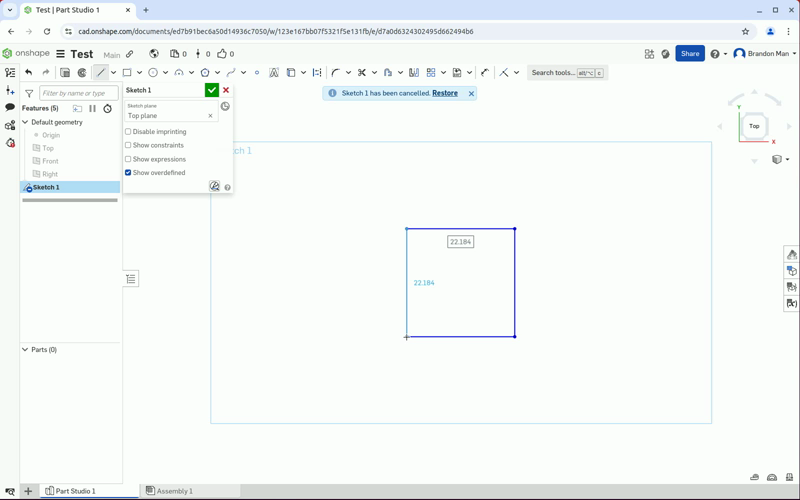
key(esc)
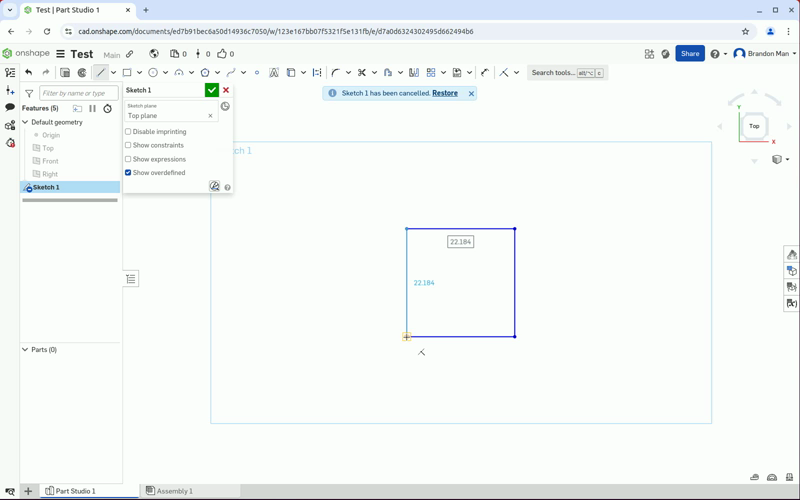
key(c)
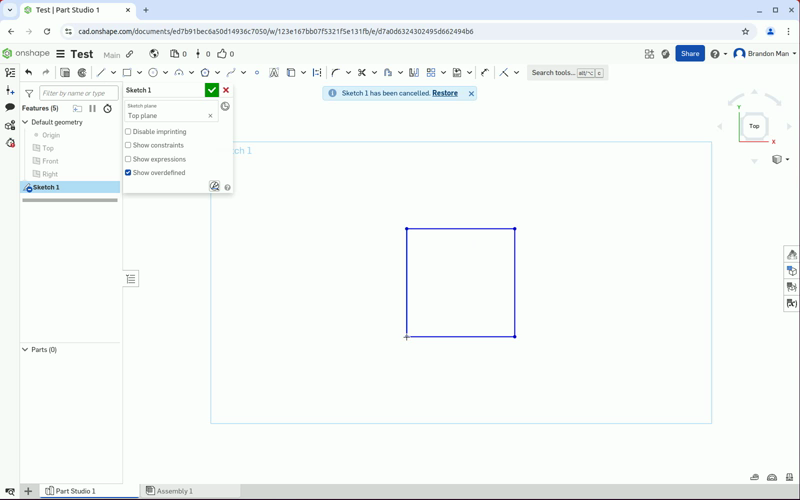
key_down(shift)
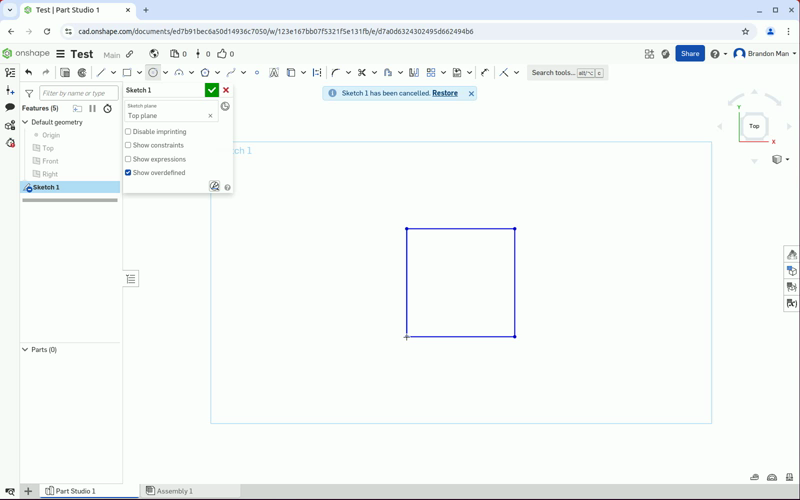
mouse_move(461, 282)
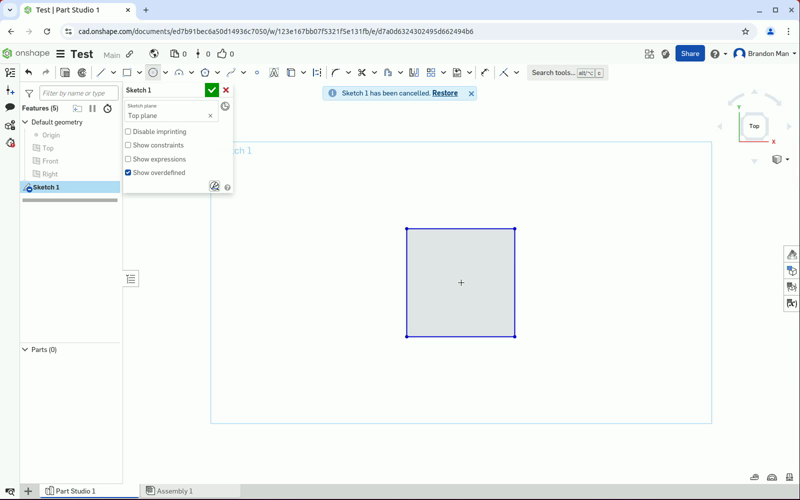
click(461, 282)
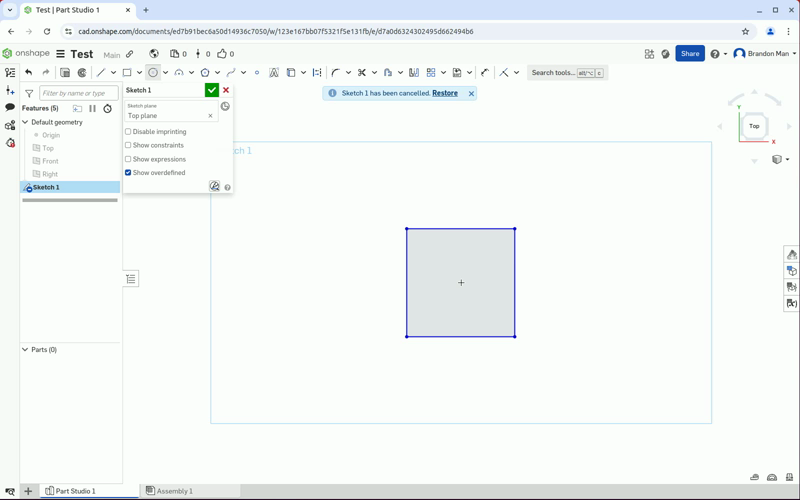
key_up(shift)
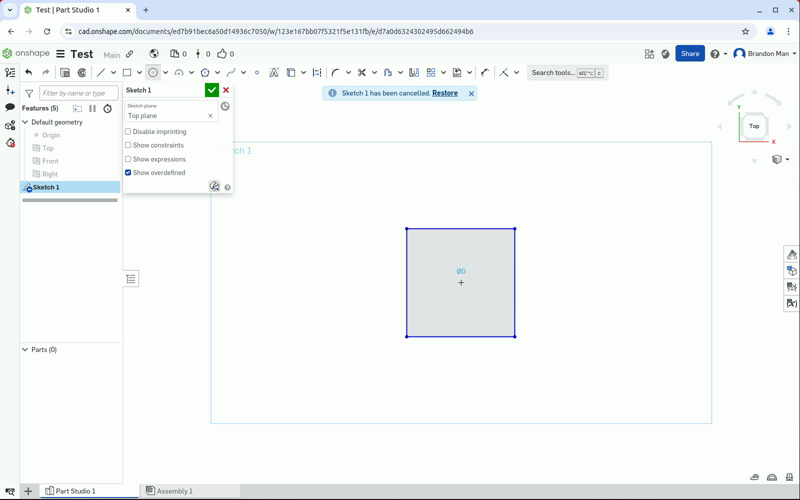
mouse_move(511, 282)
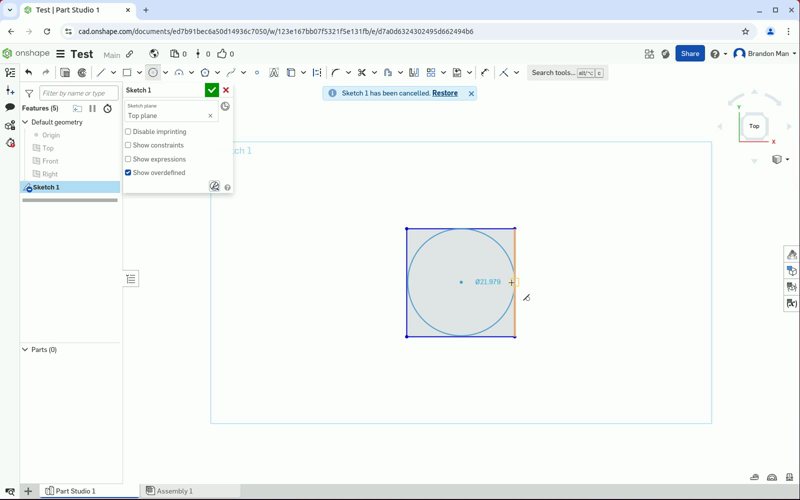
click(511, 282)
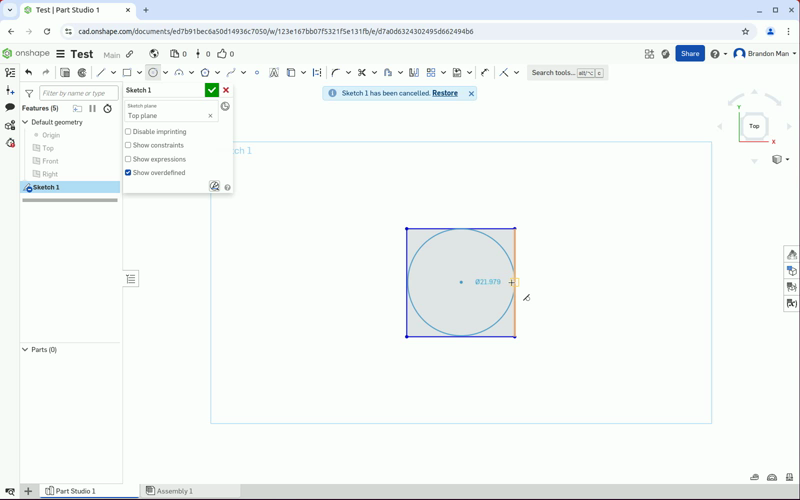
key(esc)
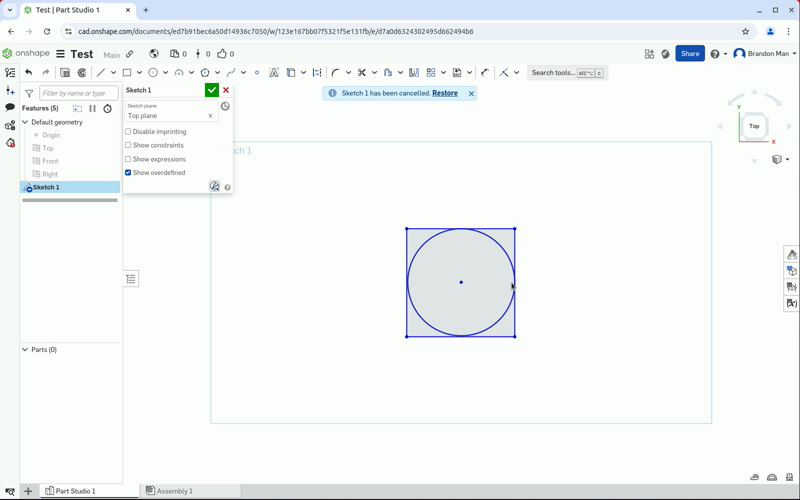
mouse_move(412, 236)
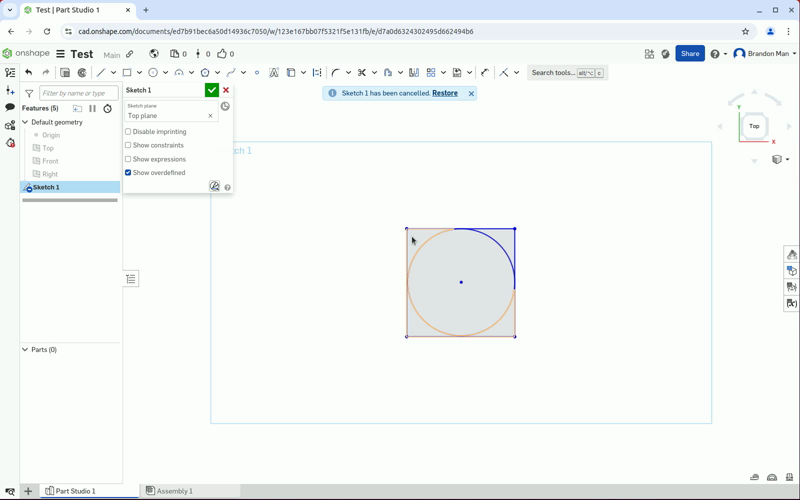
click(412, 236)
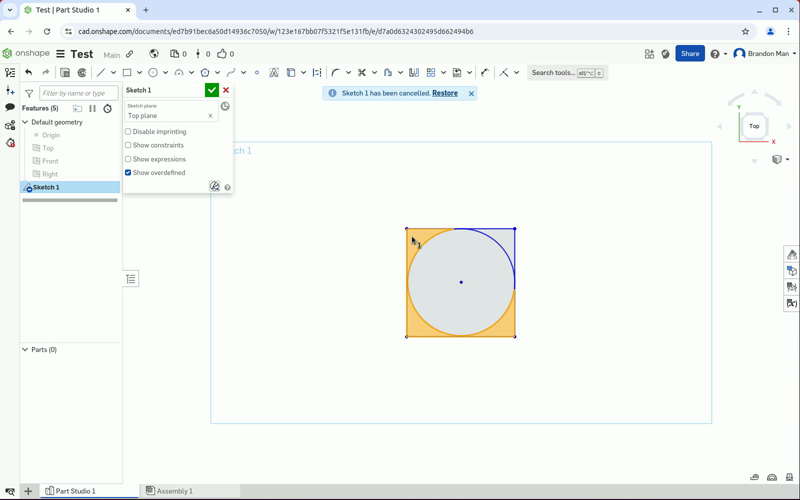
mouse_move(73, 352)
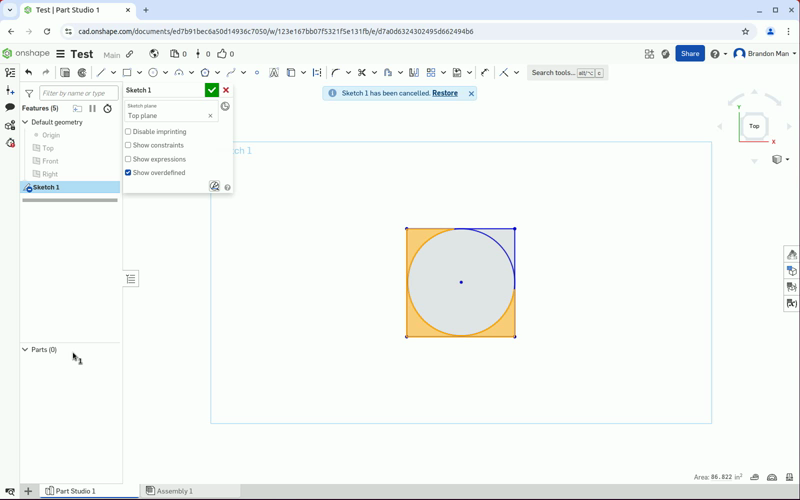
key(shift+y)
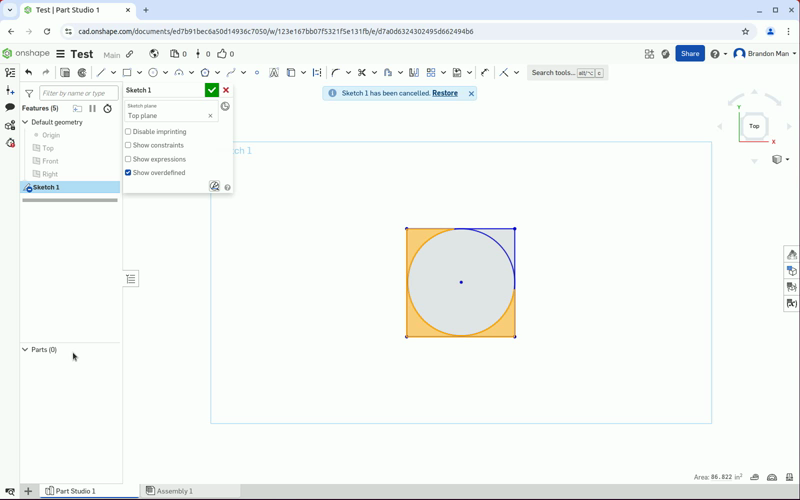
key(shift+e)
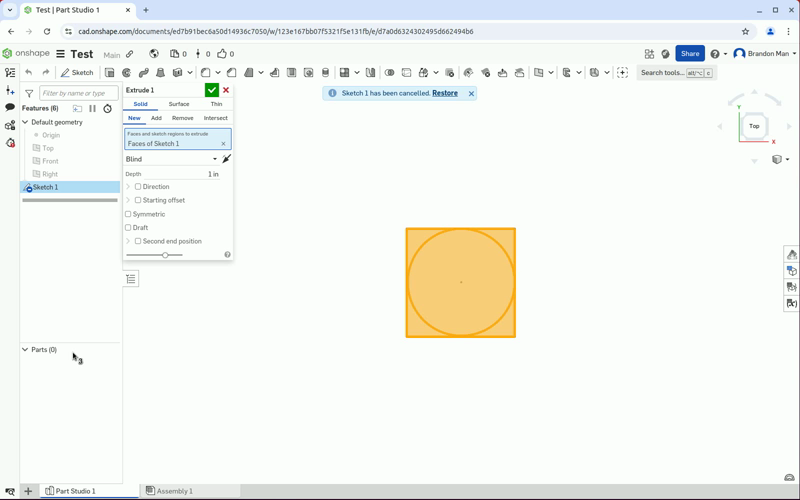
mouse_move(143, 106)
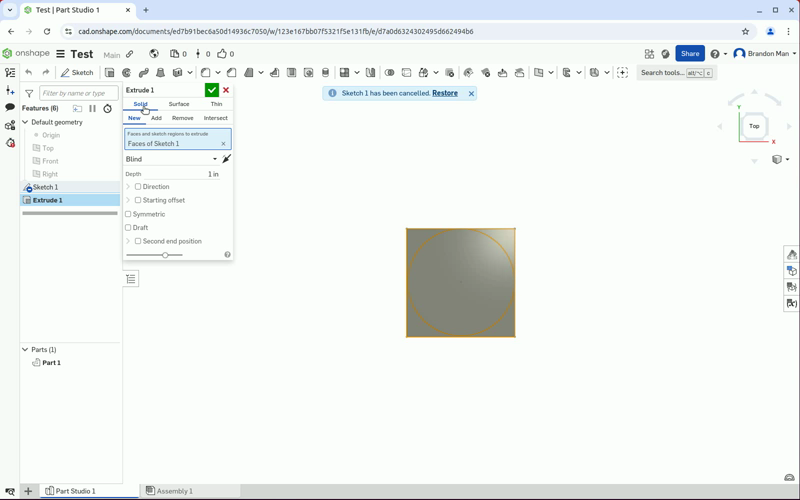
click(143, 106)
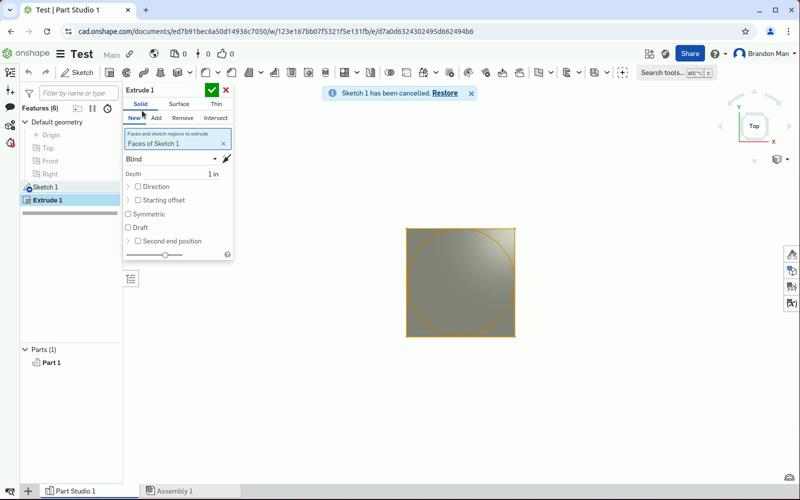
mouse_move(137, 120)
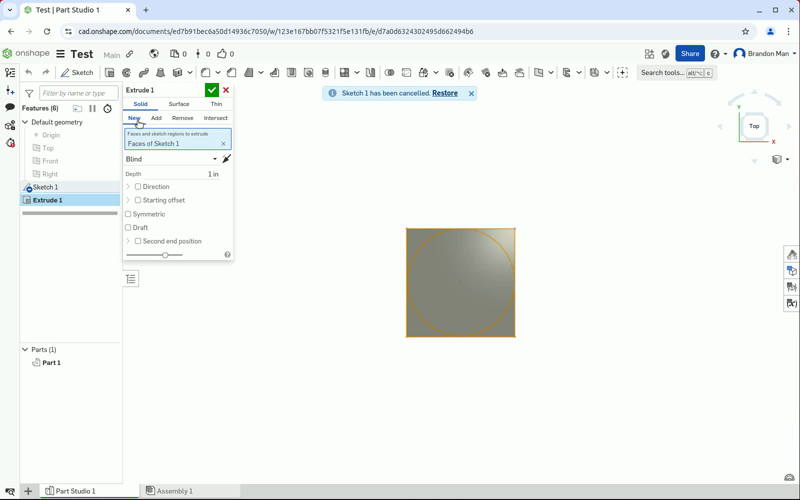
click(137, 120)
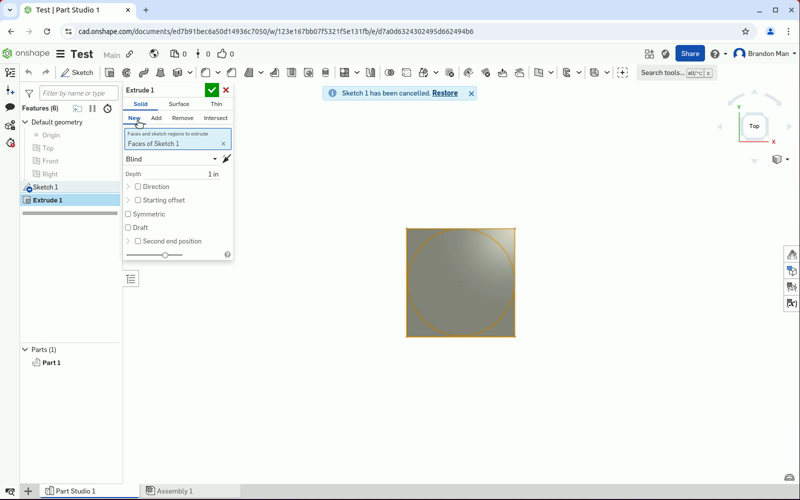
key(tab, 4)
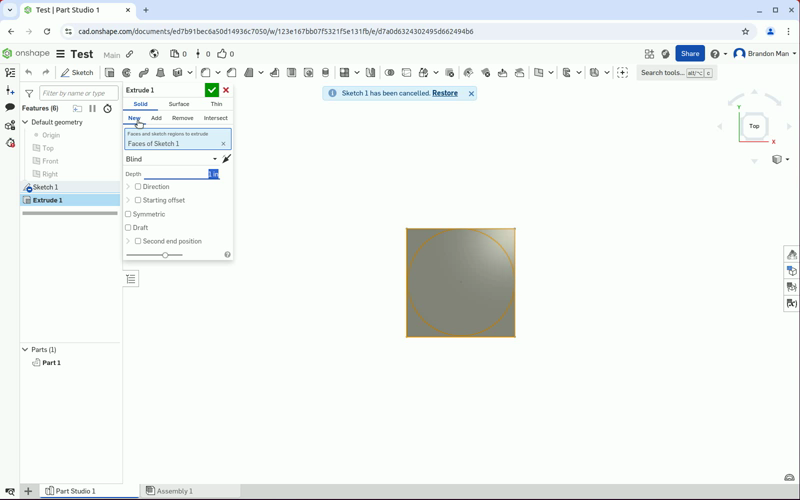
text(4.574)
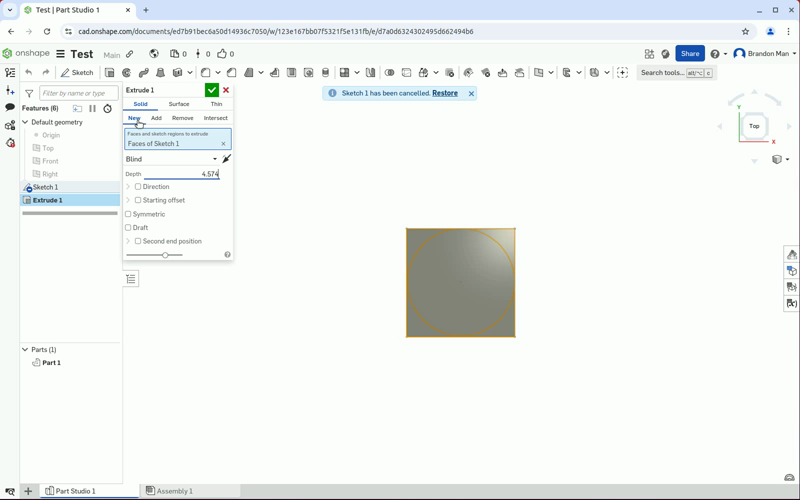
key(enter)
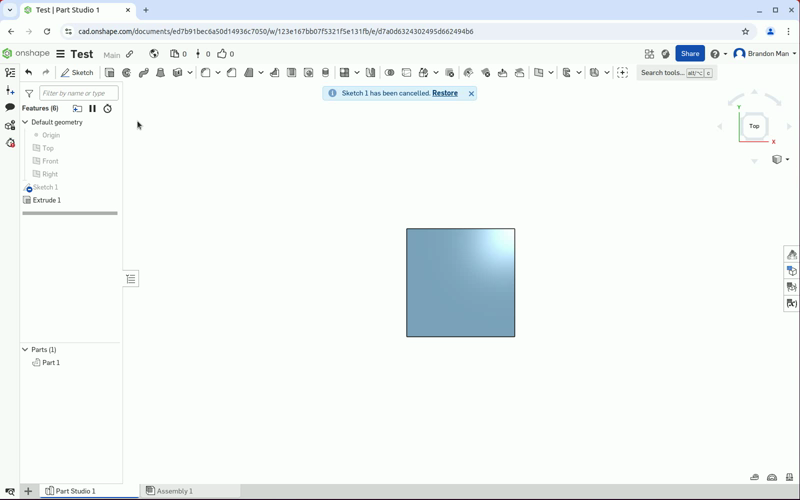
key(shift+h)
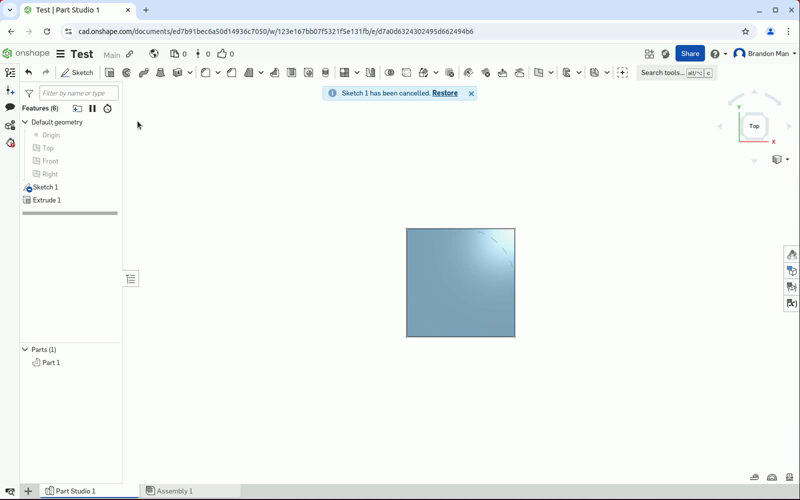
key(shift+h)
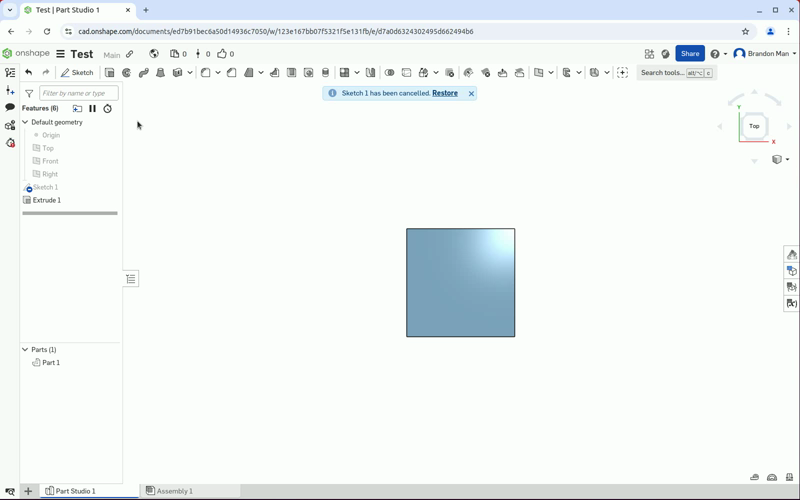
mouse_move(73, 189)
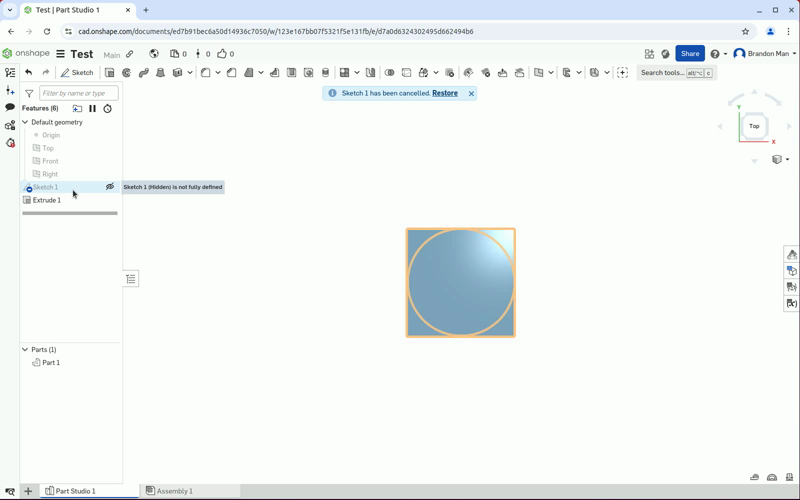
click(73, 189)
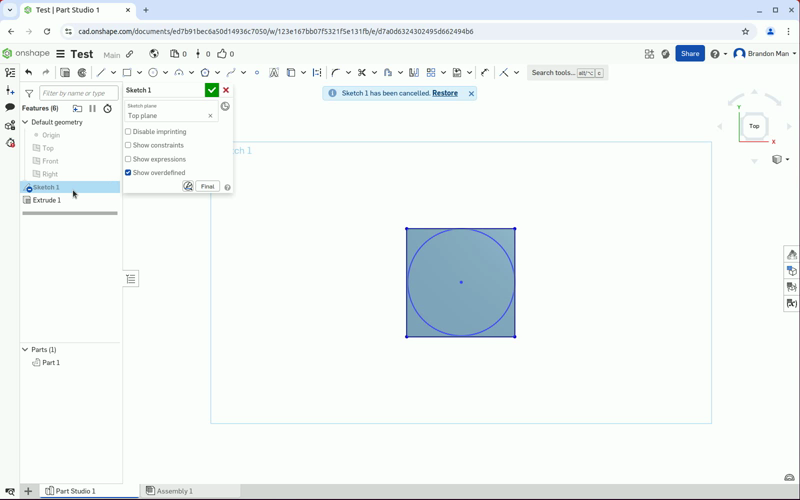
mouse_move(229, 92)
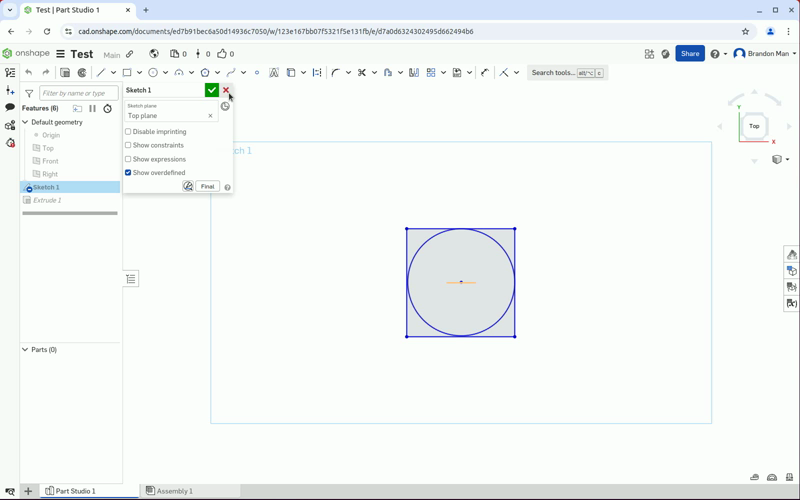
click(229, 92)
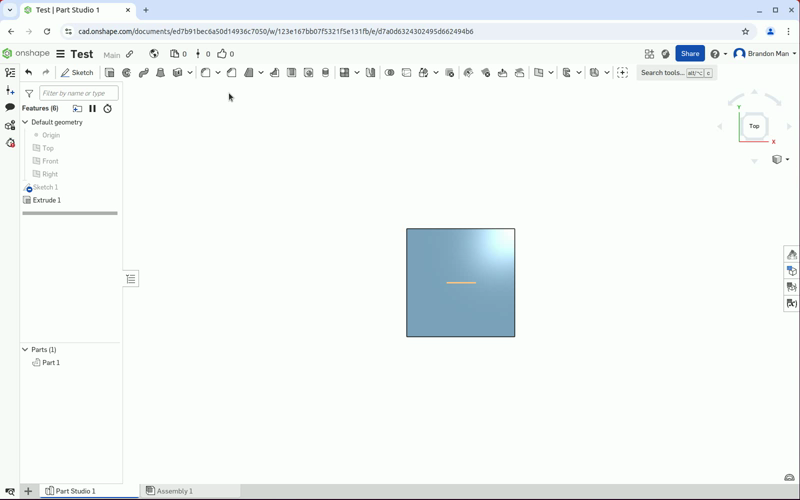
mouse_move(541, 75)
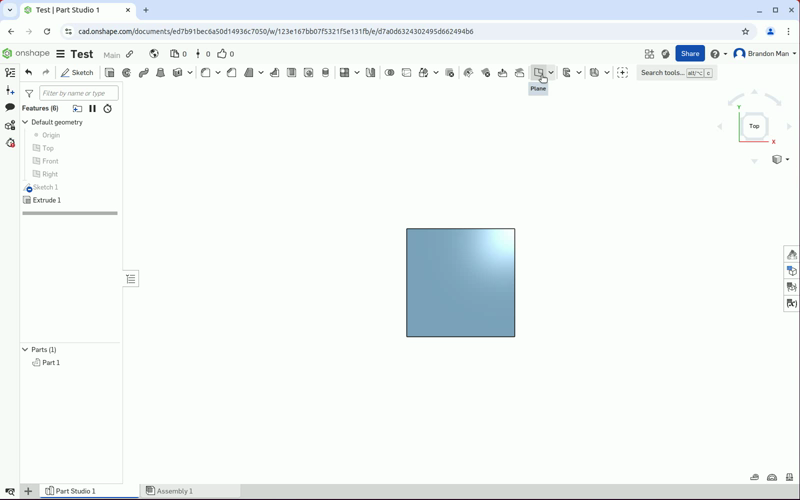
click(541, 75)
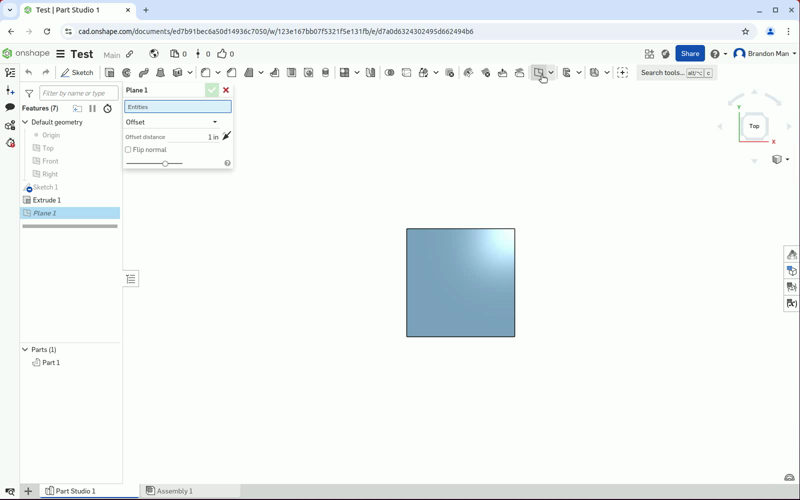
mouse_move(73, 150)
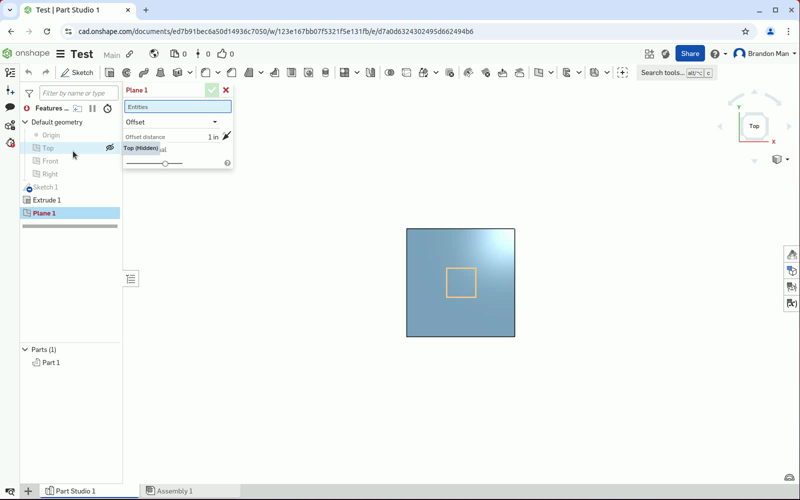
click(73, 150)
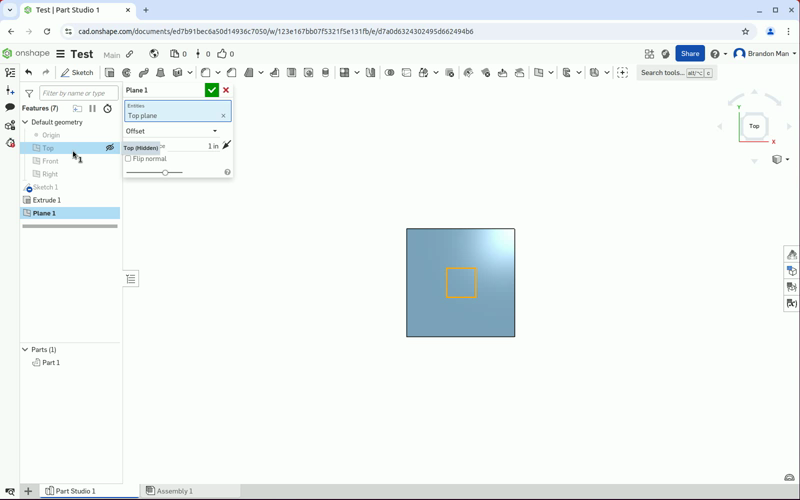
key(tab, 2)
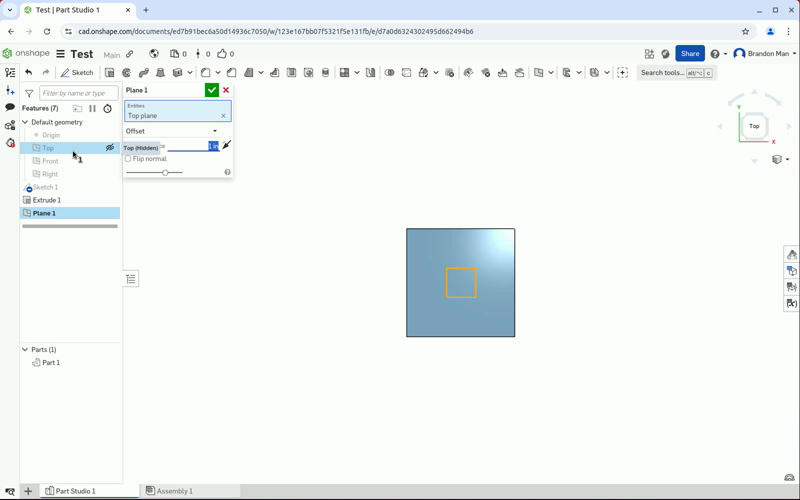
text(4.56)
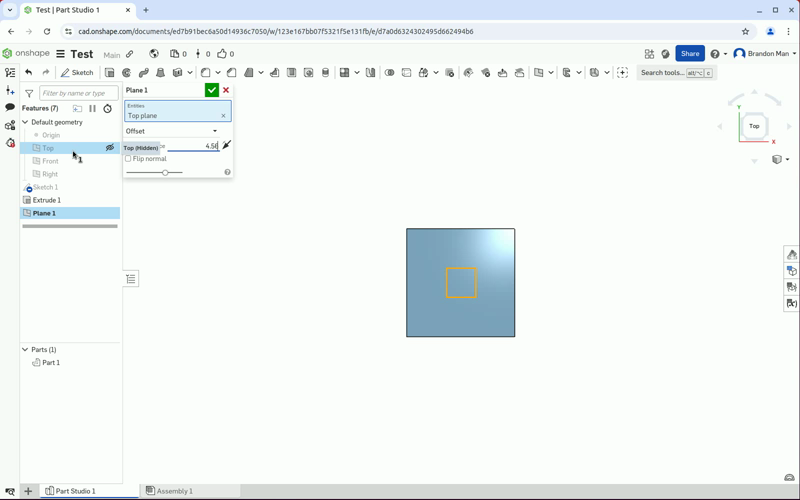
key(enter, 2)
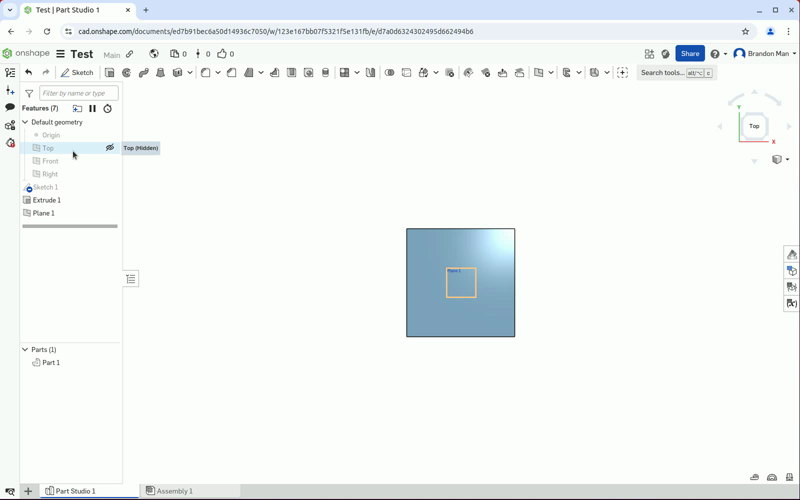
key(shift+s)
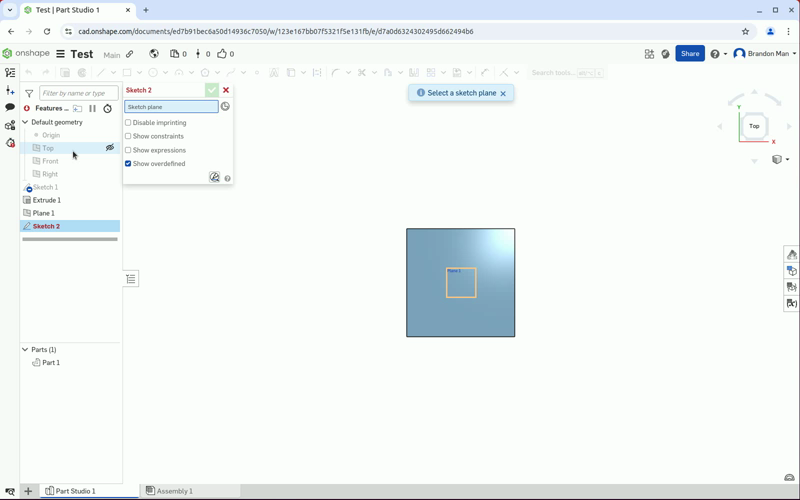
mouse_move(73, 215)
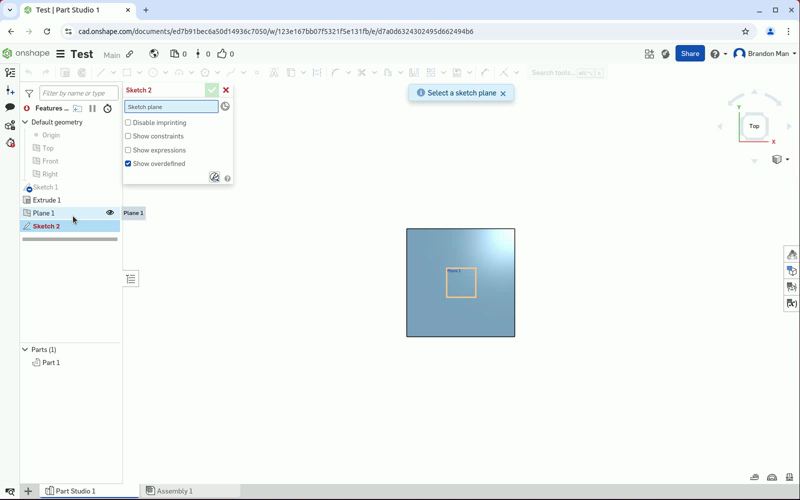
click(73, 215)
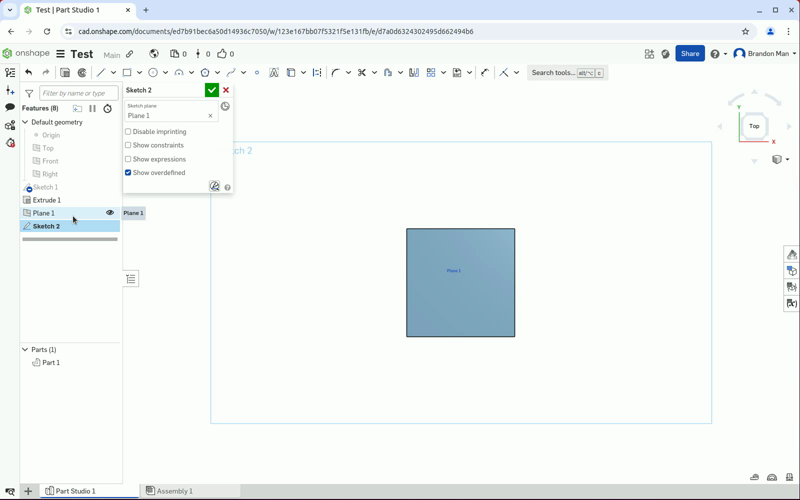
mouse_move(73, 352)
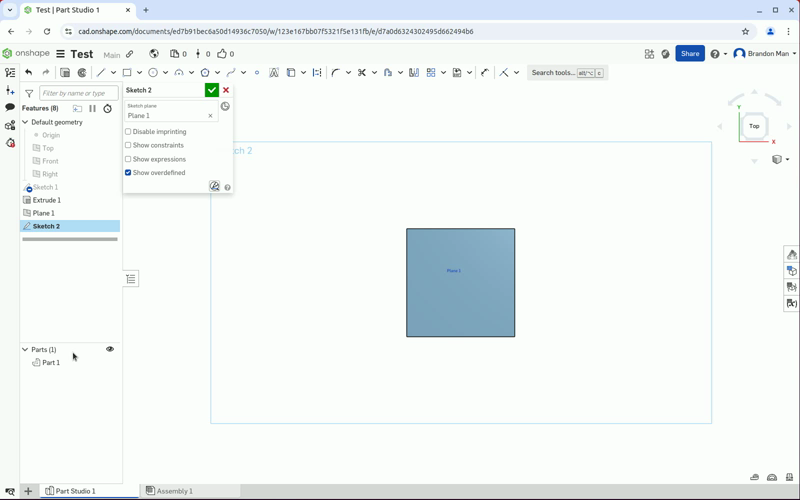
key(y)
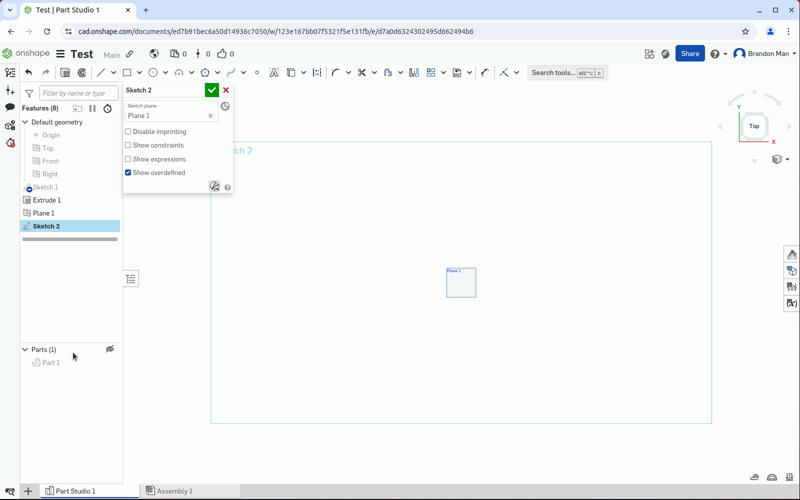
key(c)
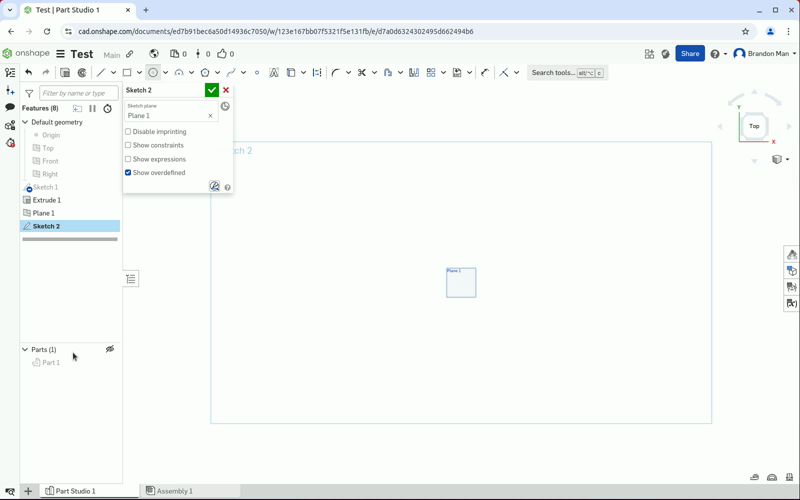
key_down(shift)
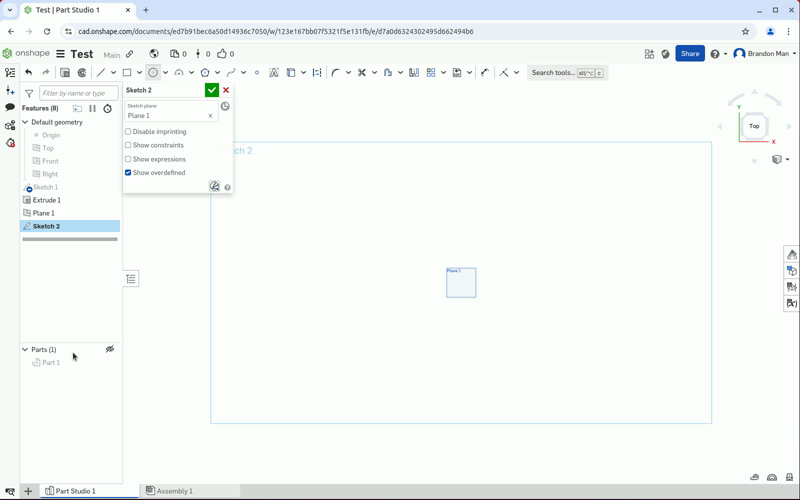
mouse_move(461, 282)
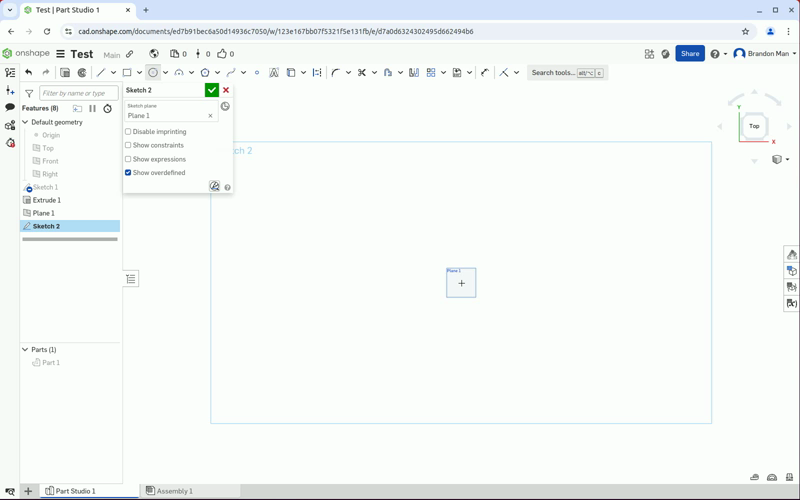
click(461, 282)
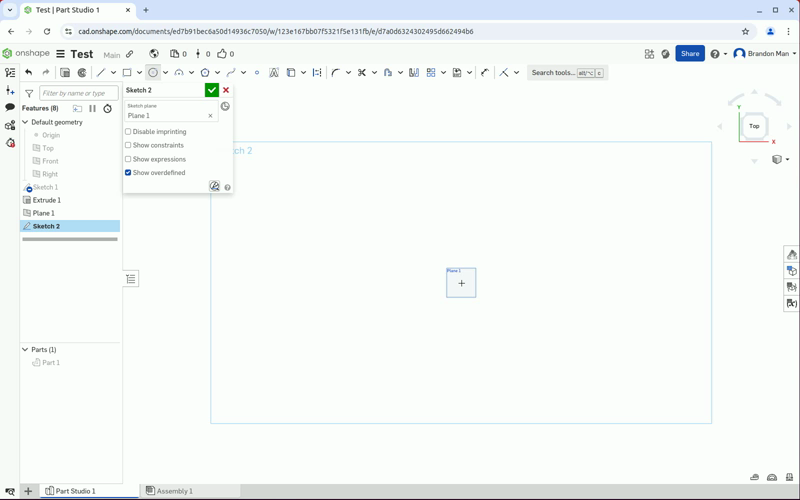
key_up(shift)
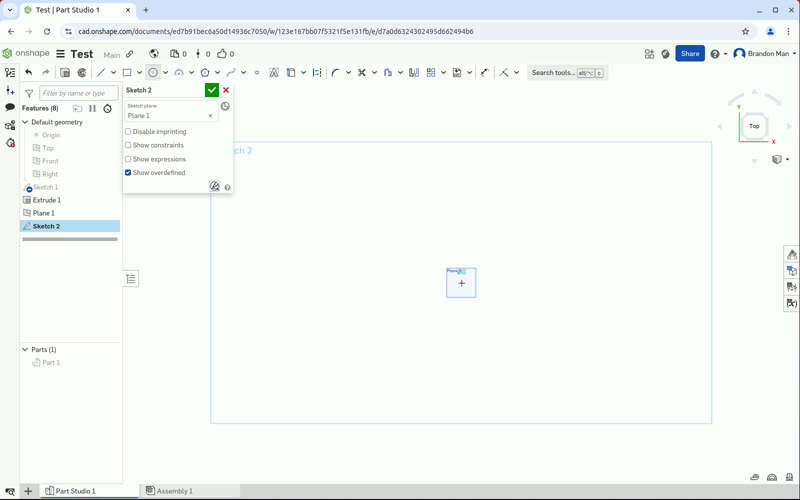
mouse_move(507, 282)
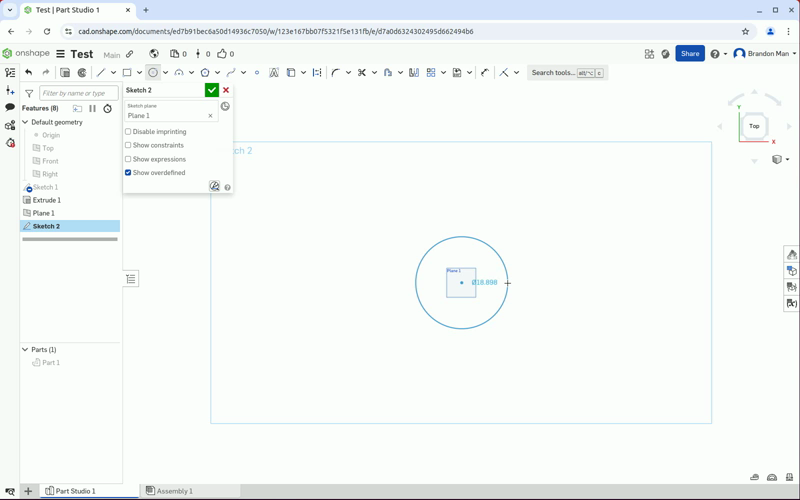
click(507, 282)
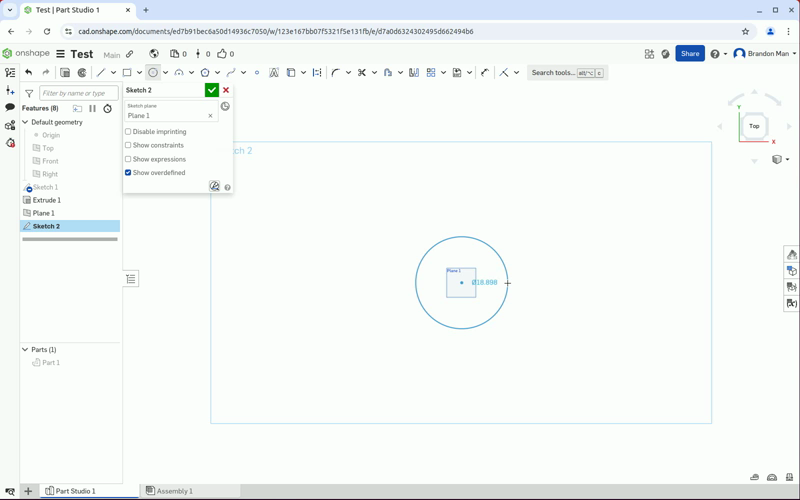
key(esc)
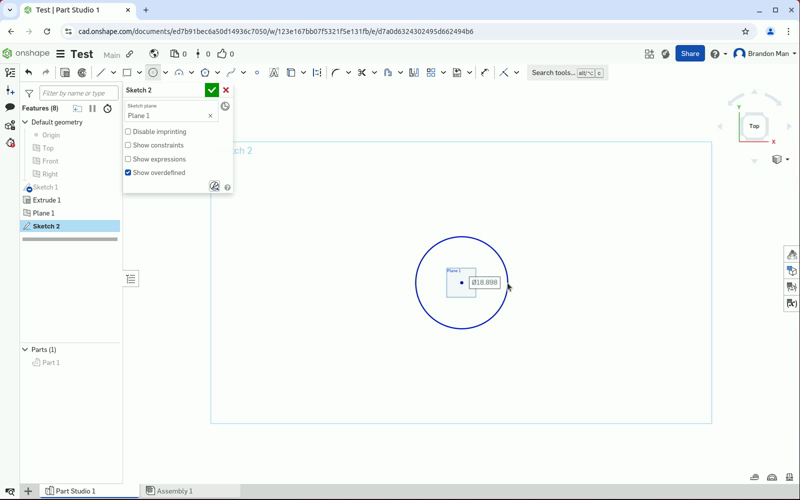
key(c)
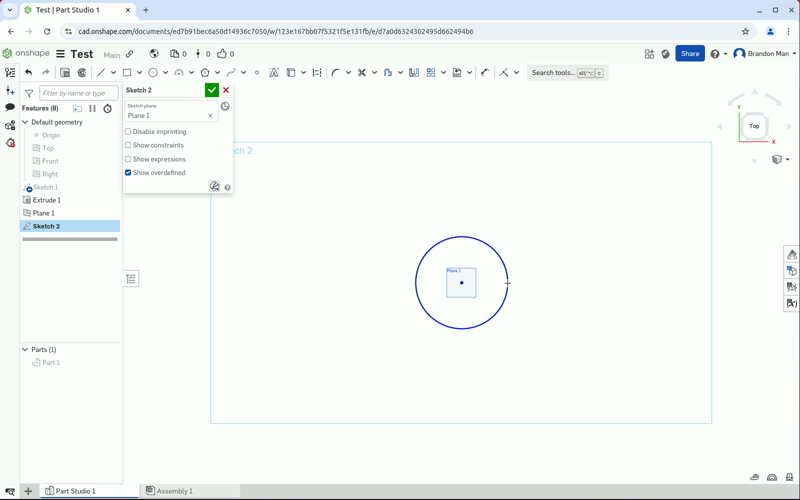
key_down(shift)
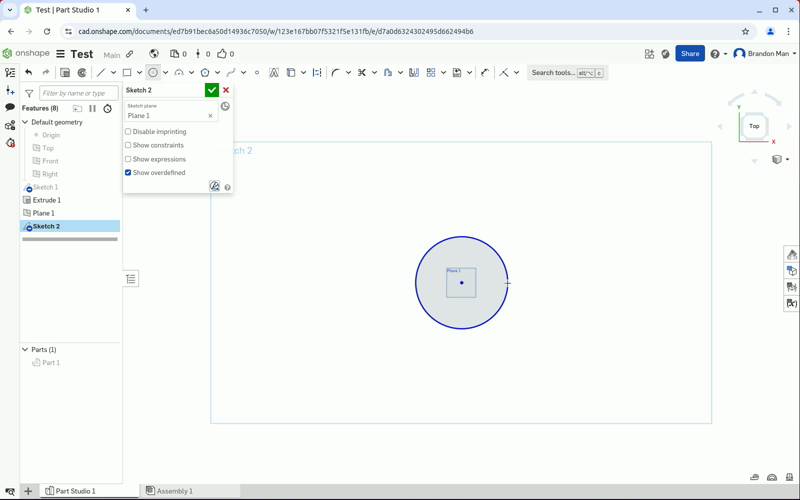
mouse_move(461, 282)
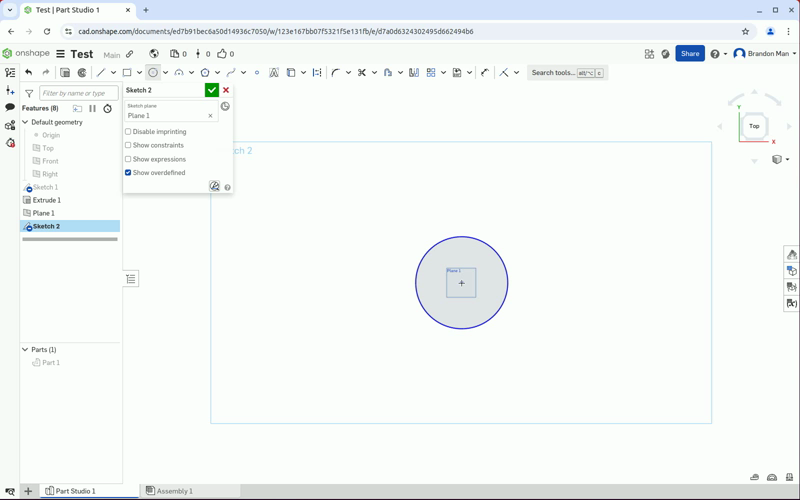
click(461, 282)
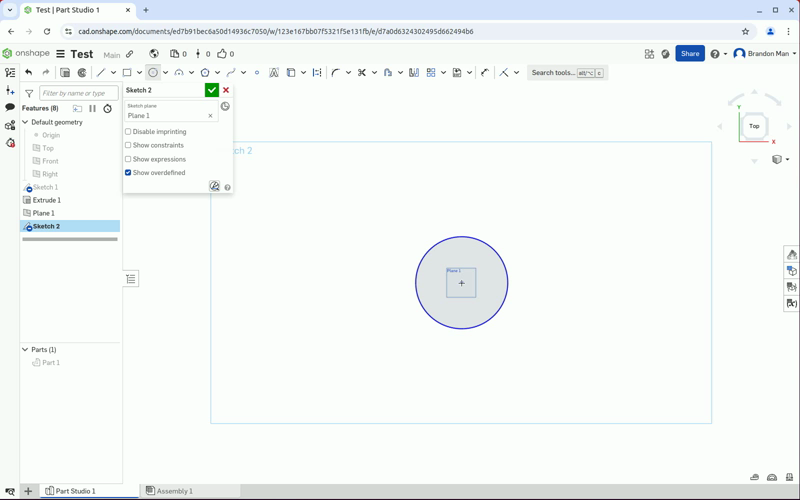
key_up(shift)
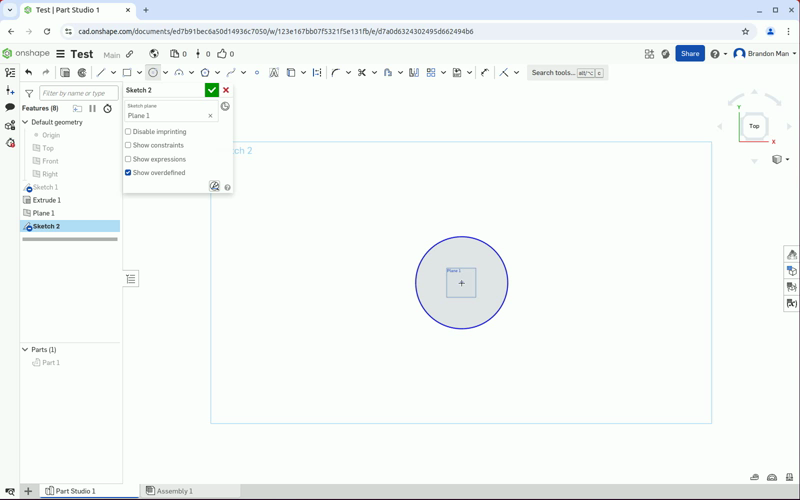
mouse_move(506, 282)
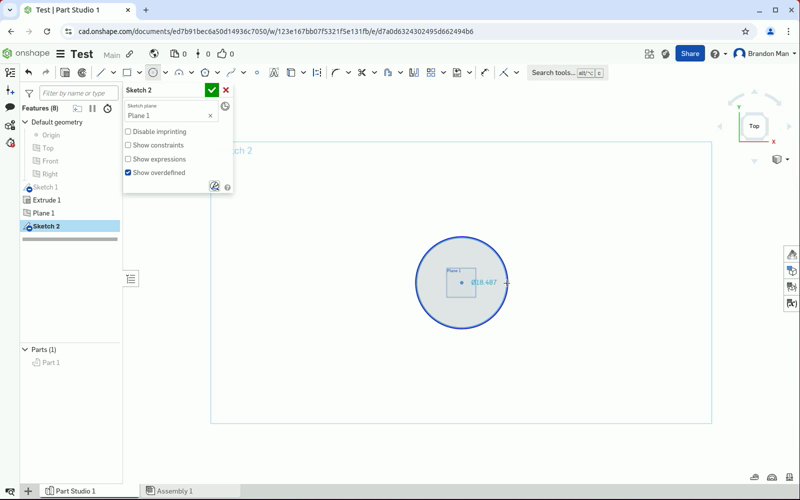
scroll(6)
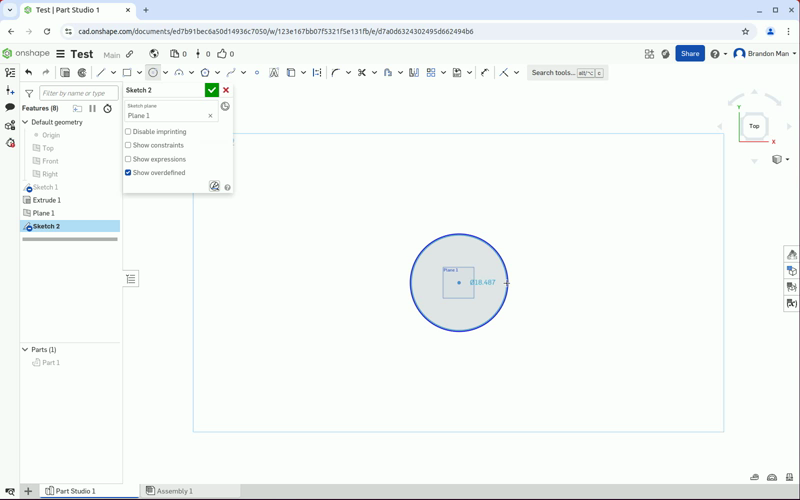
scroll(6)
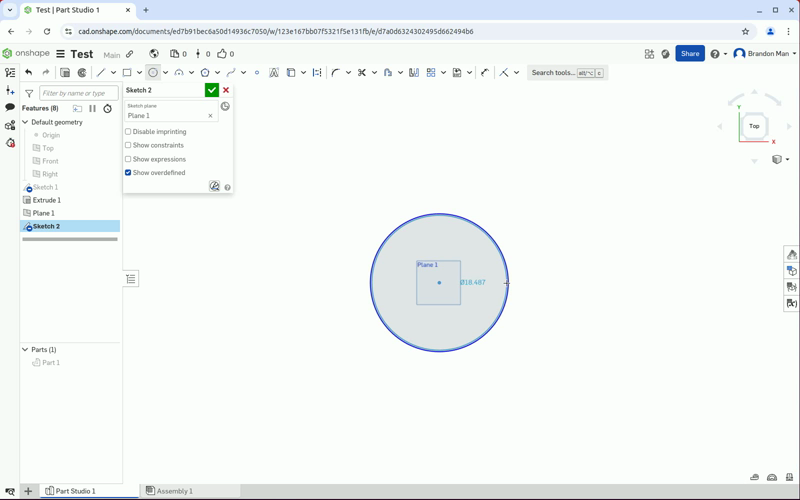
scroll(6)
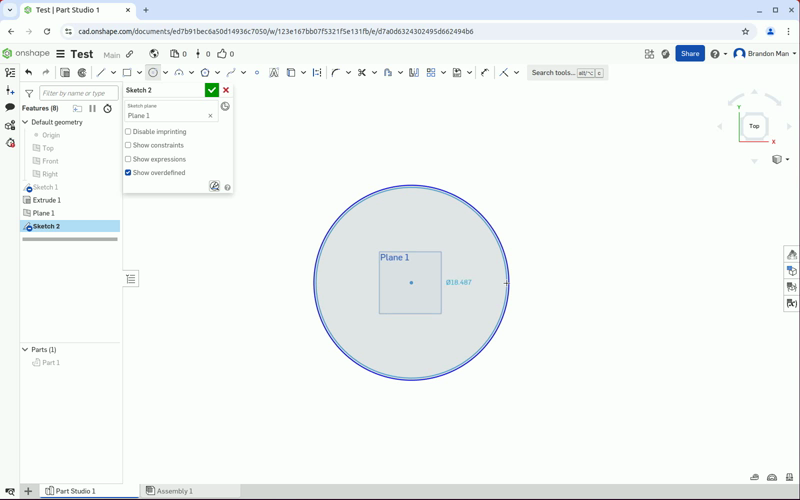
scroll(6)
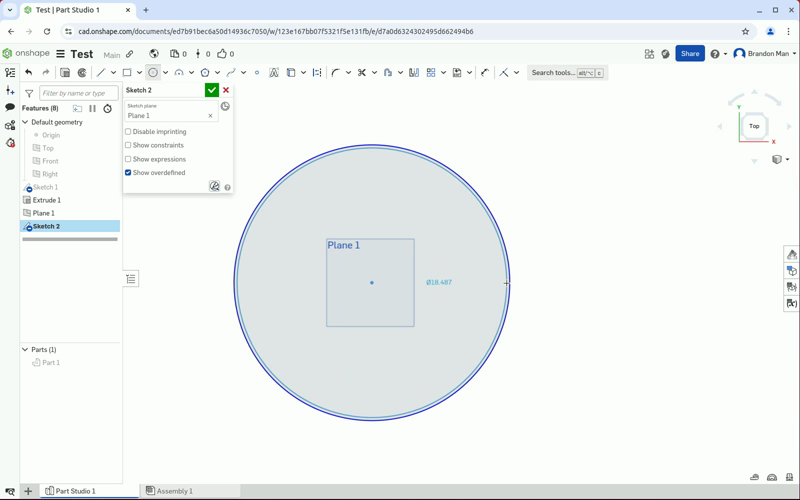
scroll(6)
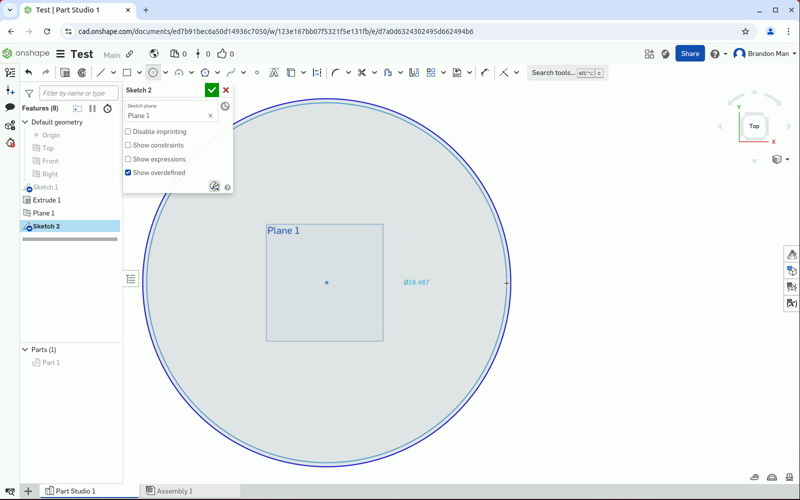
scroll(6)
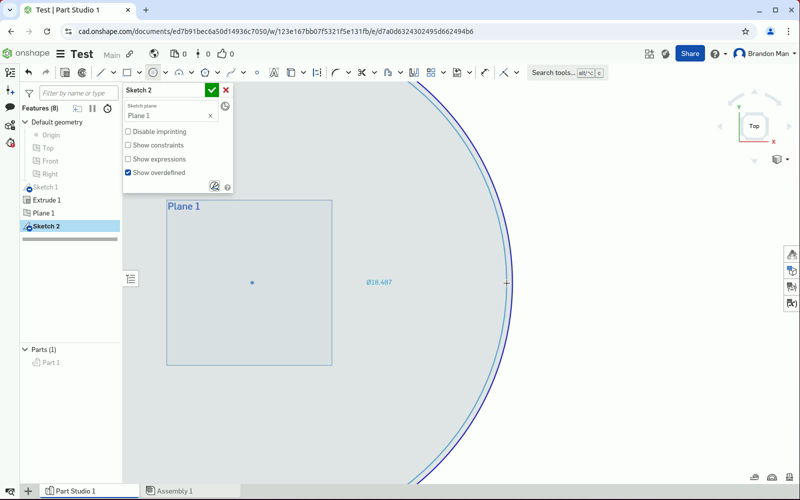
scroll(6)
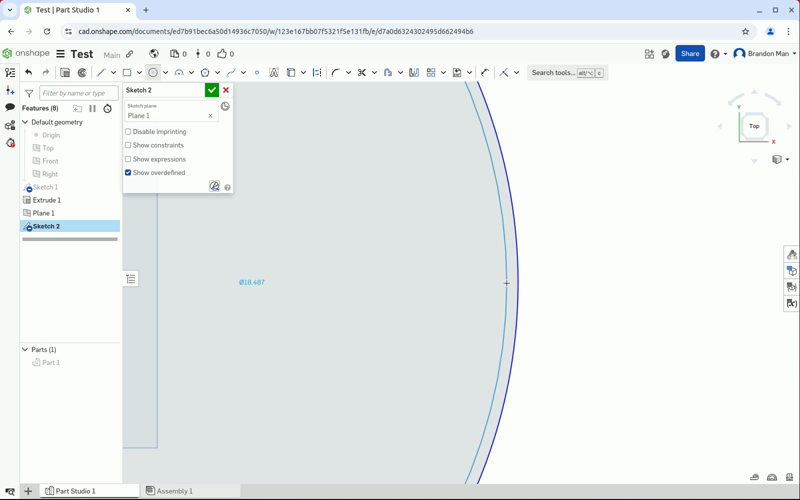
click(506, 282)
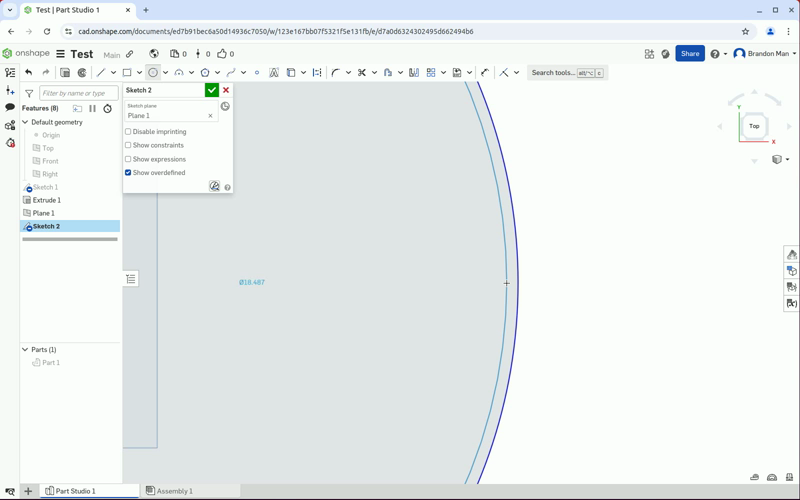
scroll(-6)
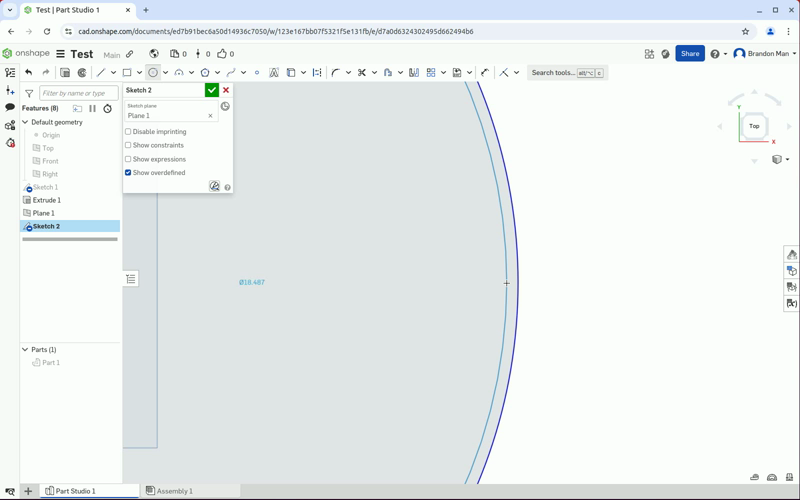
scroll(-6)
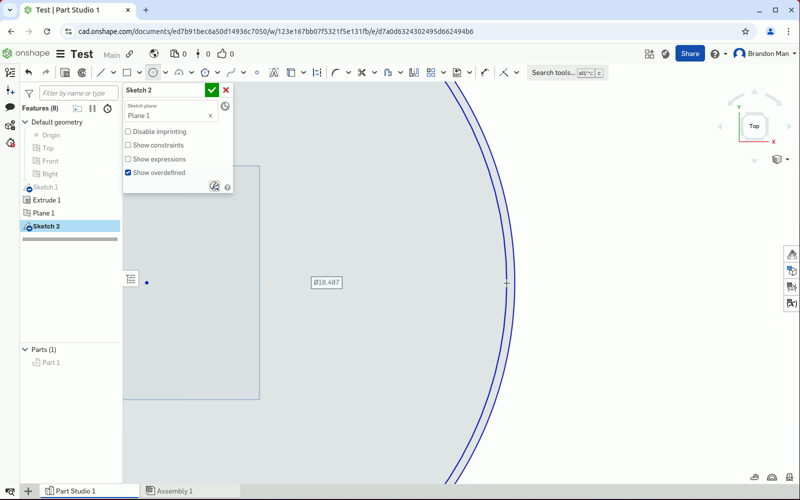
scroll(-6)
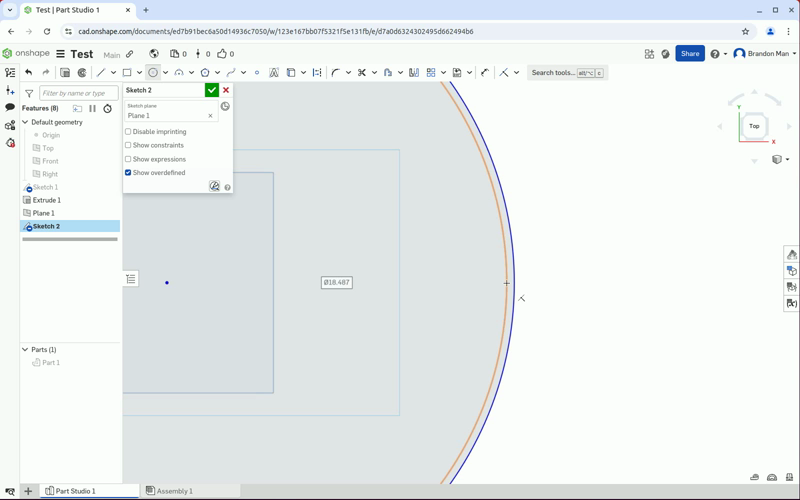
scroll(-6)
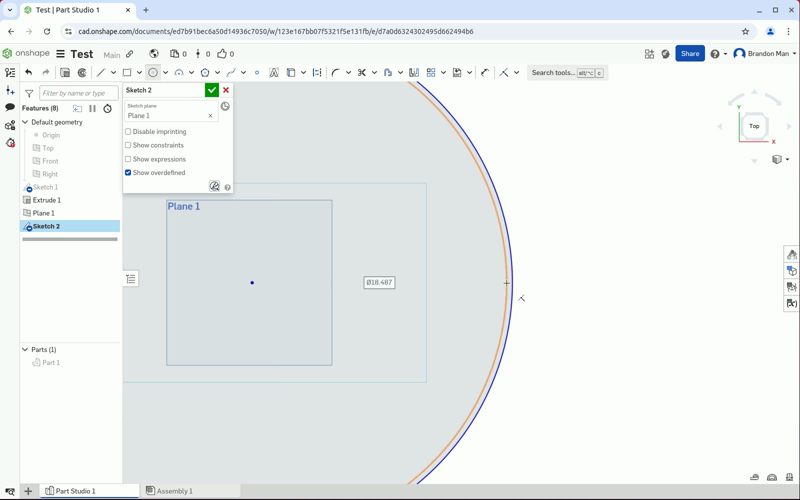
scroll(-6)
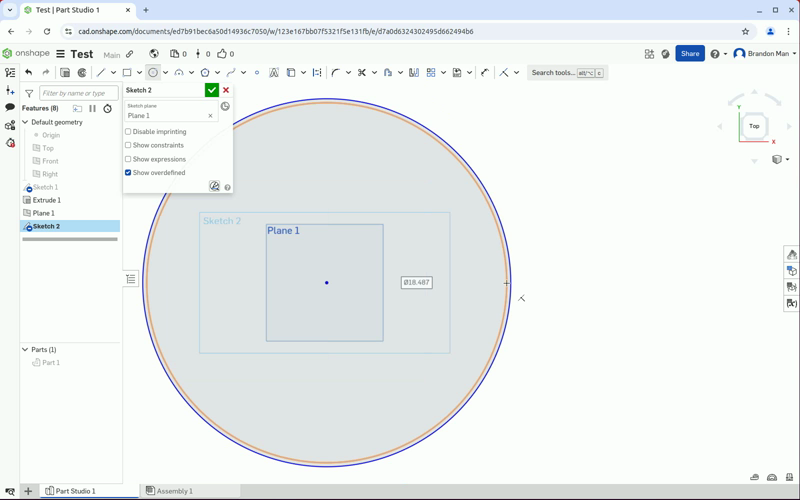
scroll(-6)
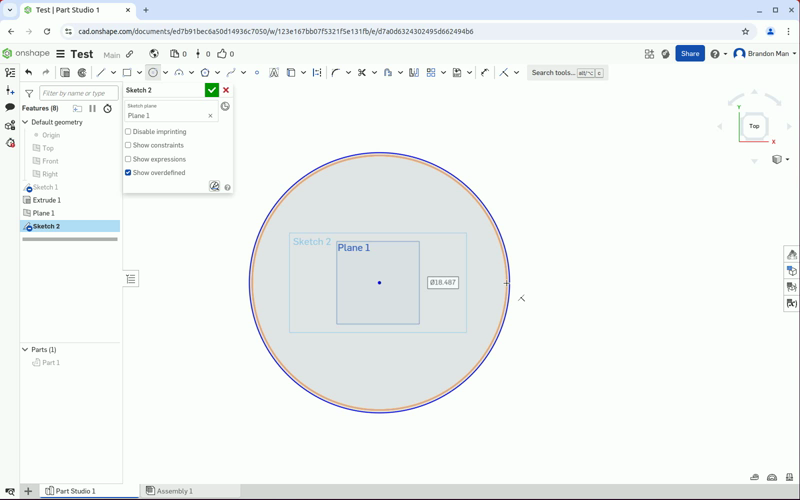
scroll(-6)
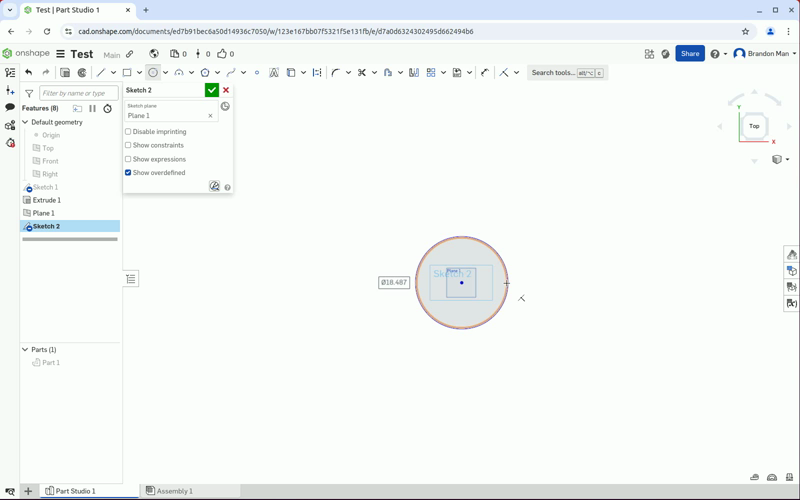
key(esc)
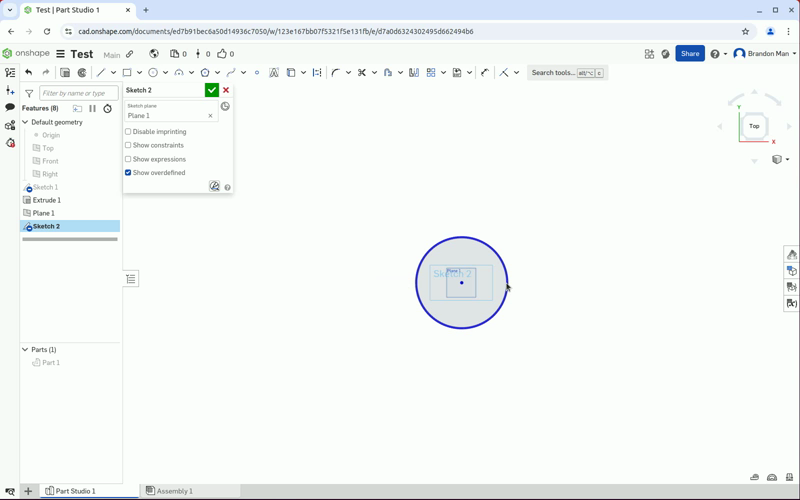
mouse_move(491, 316)
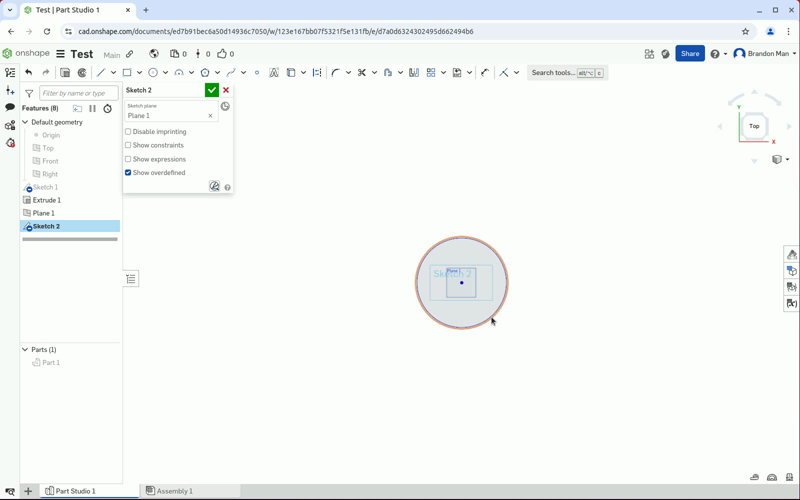
scroll(6)
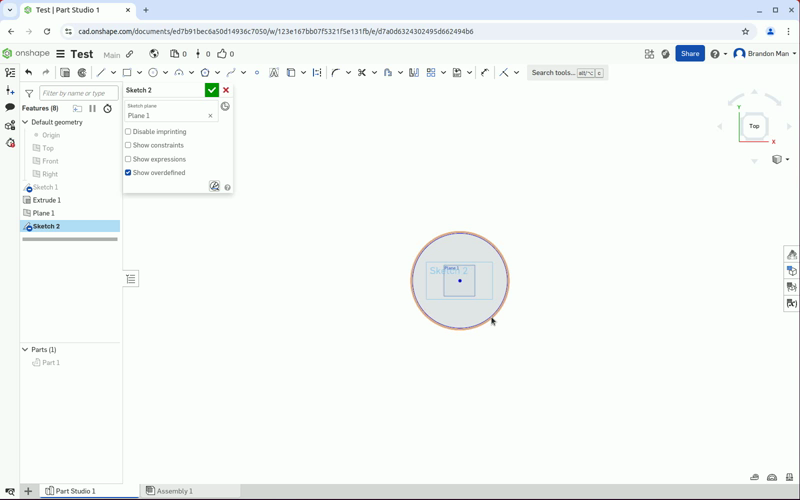
scroll(6)
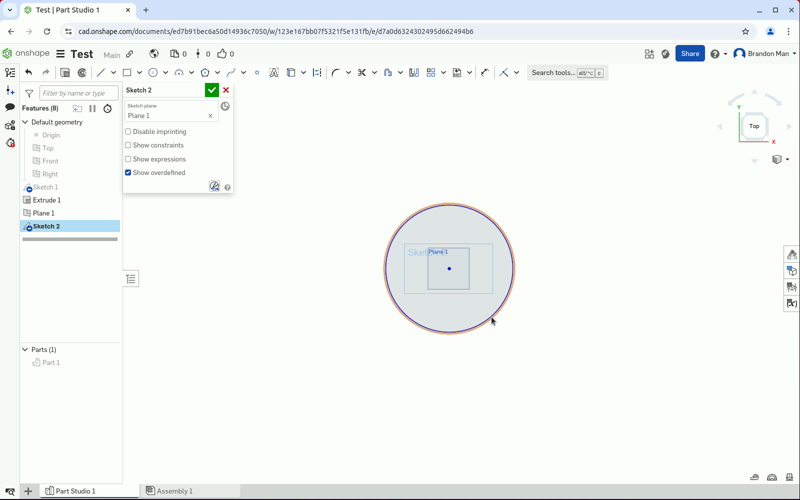
scroll(6)
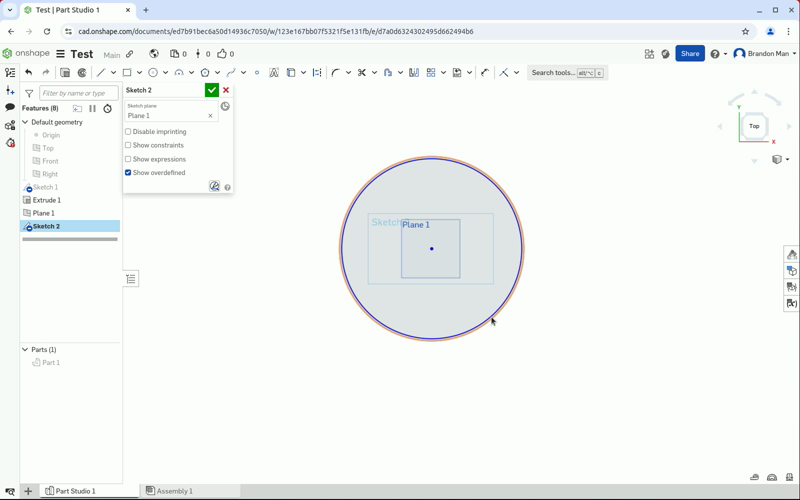
scroll(6)
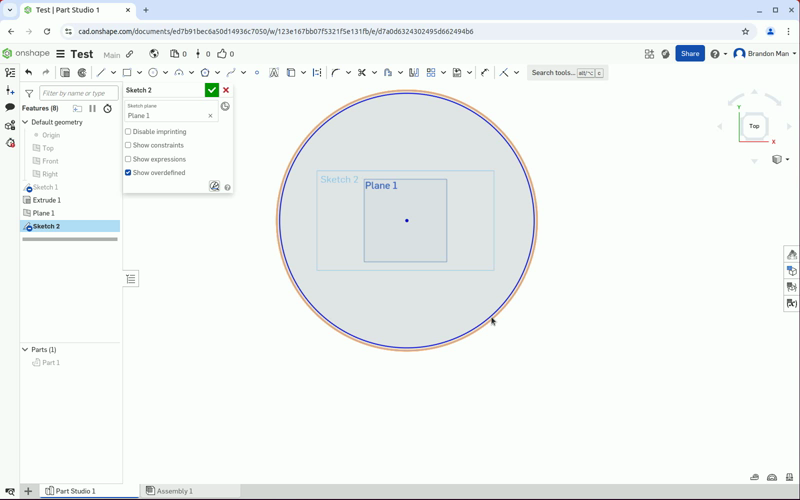
scroll(6)
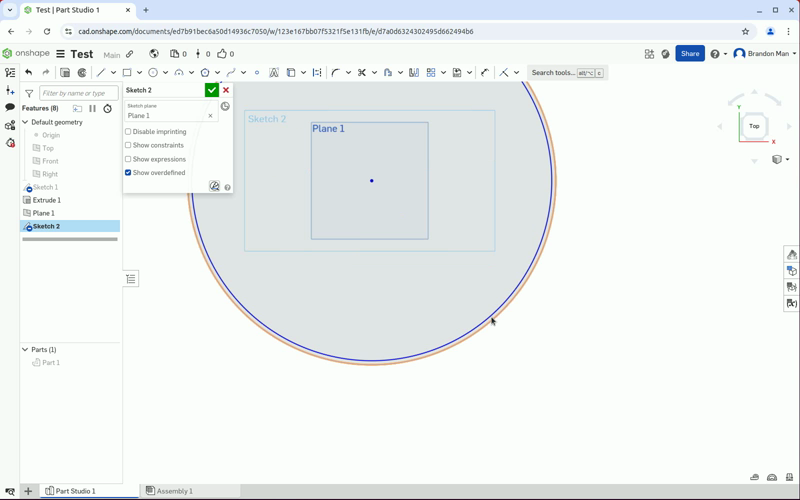
scroll(6)
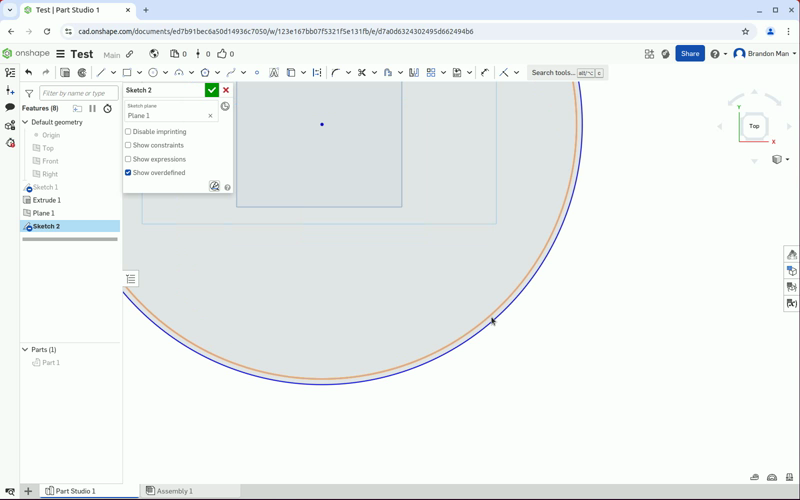
scroll(6)
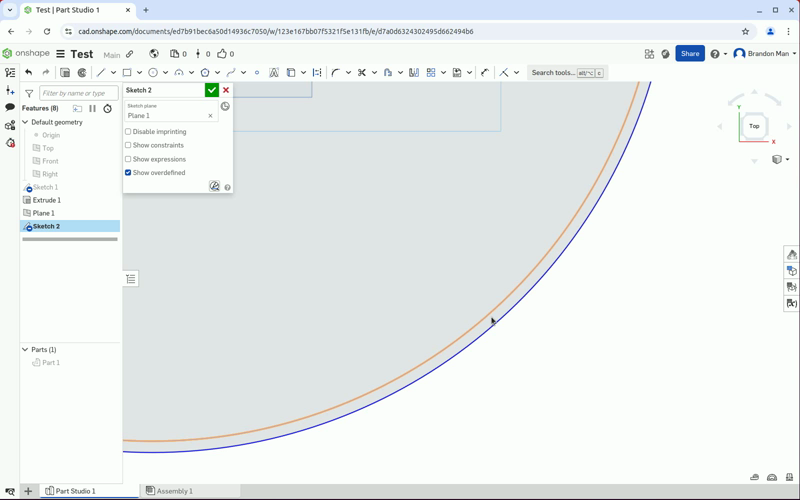
click(491, 316)
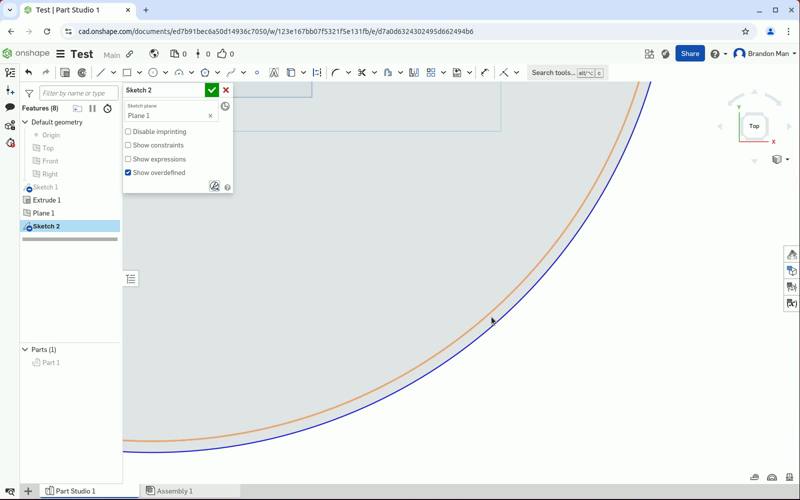
scroll(-6)
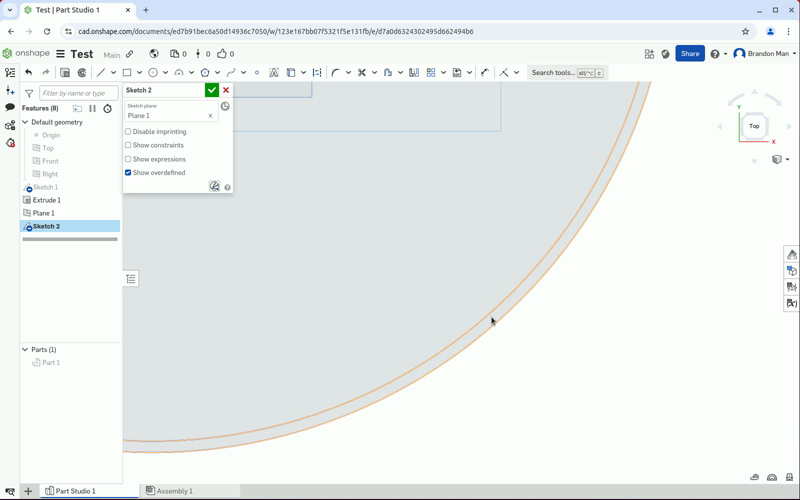
scroll(-6)
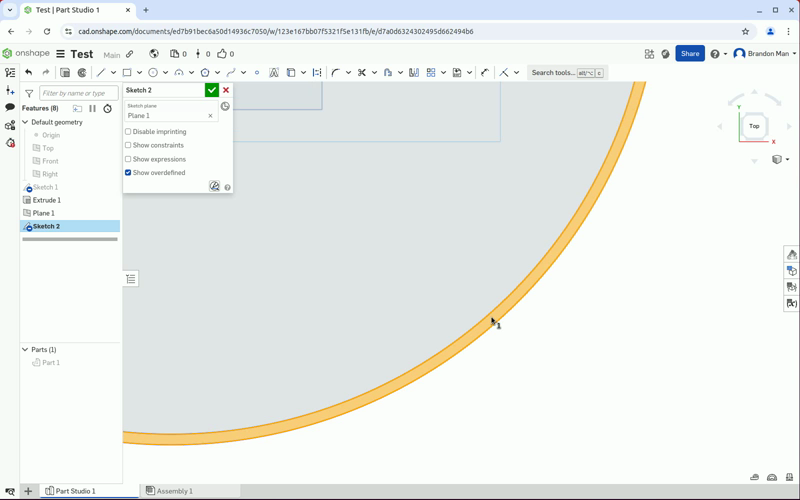
scroll(-6)
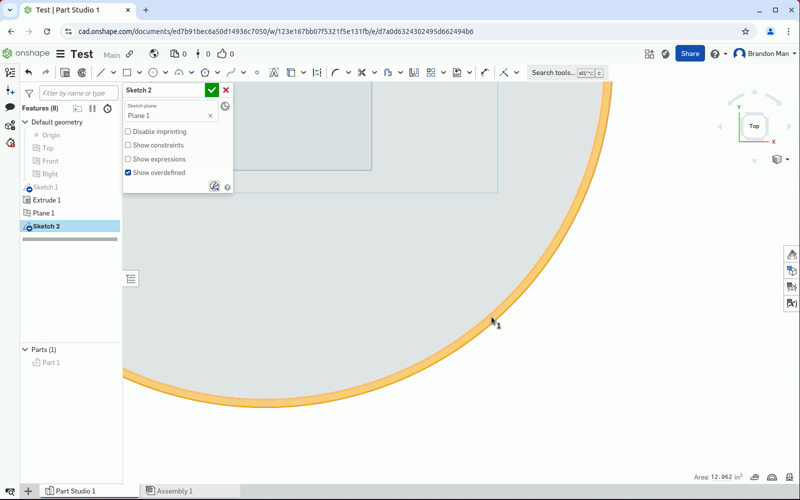
scroll(-6)
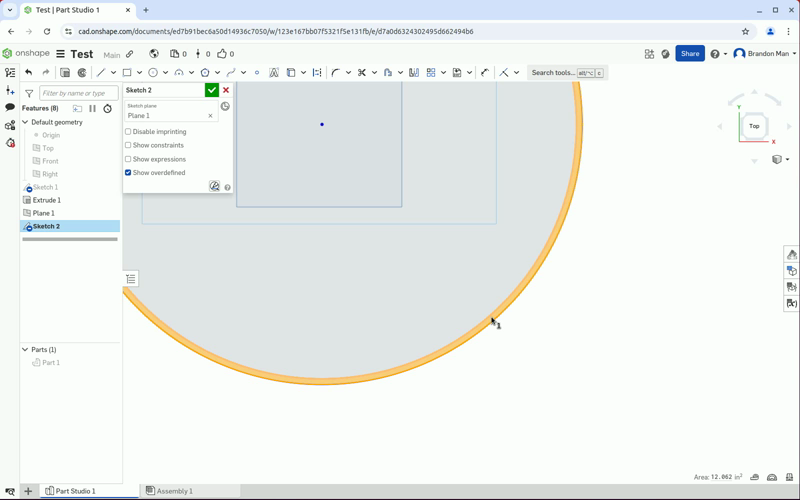
scroll(-6)
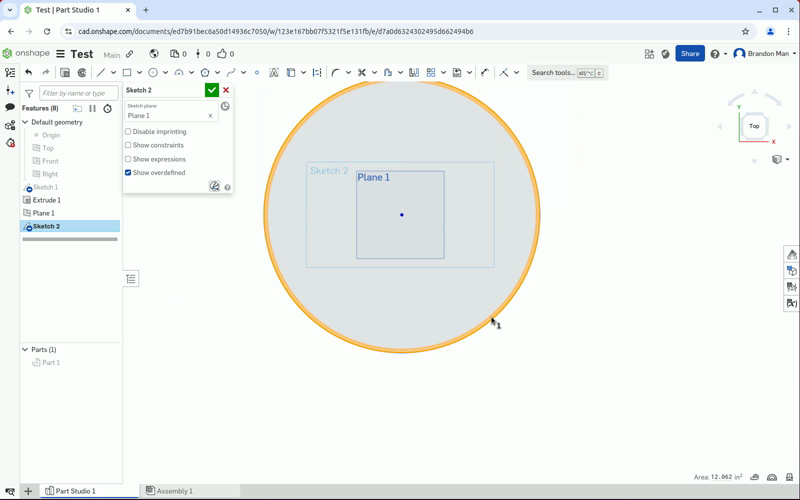
scroll(-6)
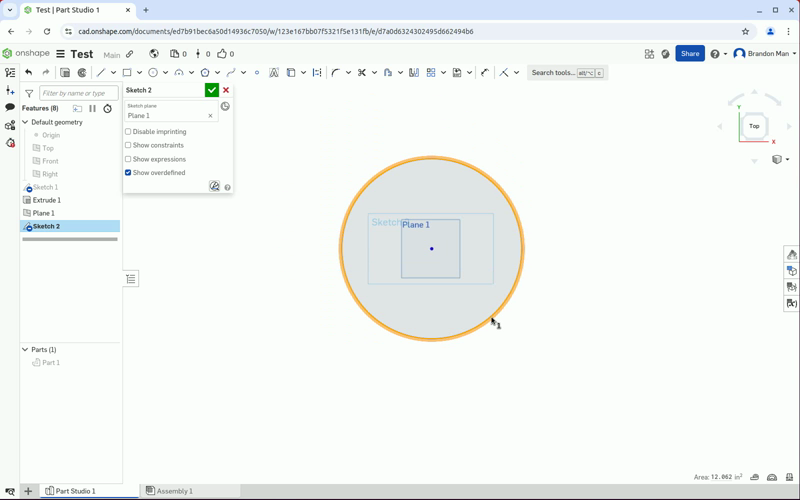
scroll(-6)
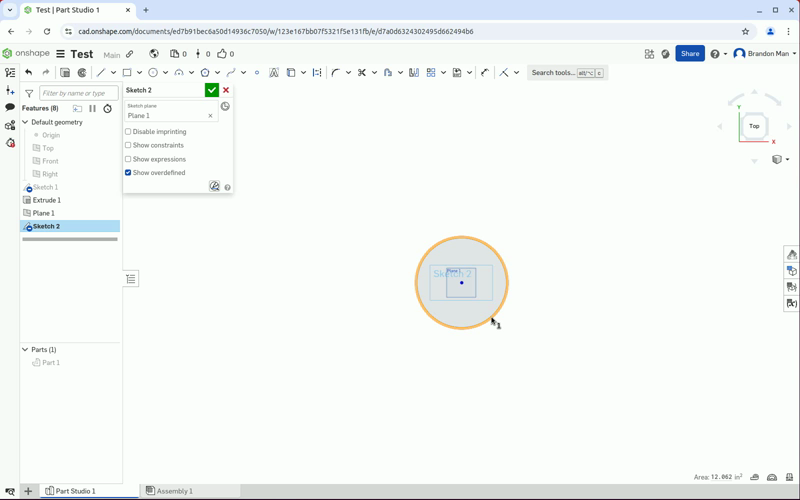
mouse_move(73, 352)
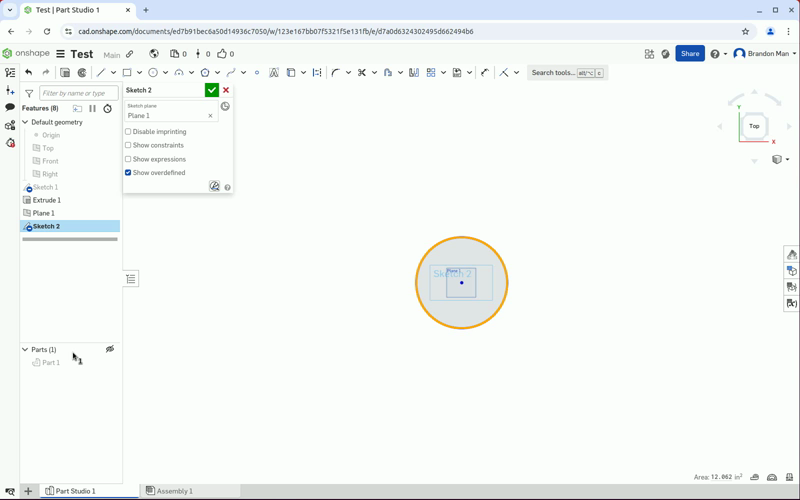
key(shift+y)
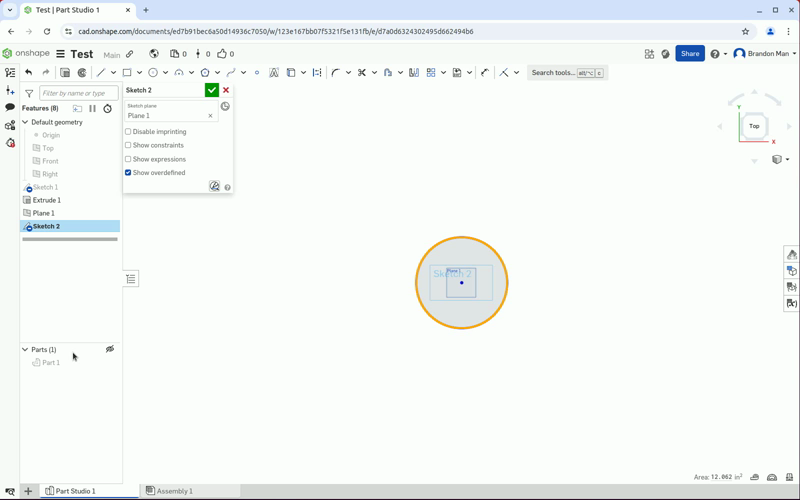
key(shift+e)
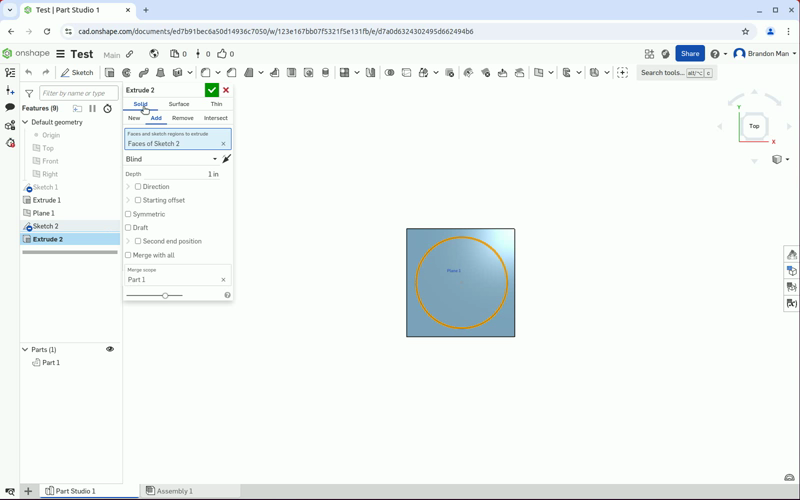
mouse_move(143, 106)
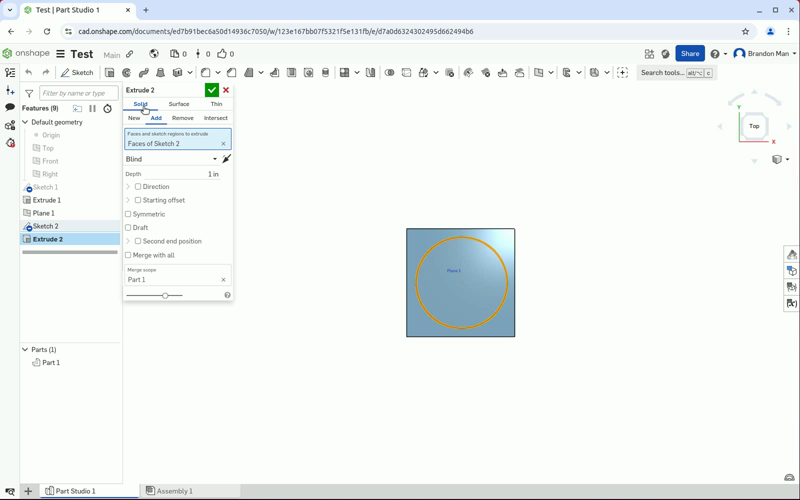
click(143, 106)
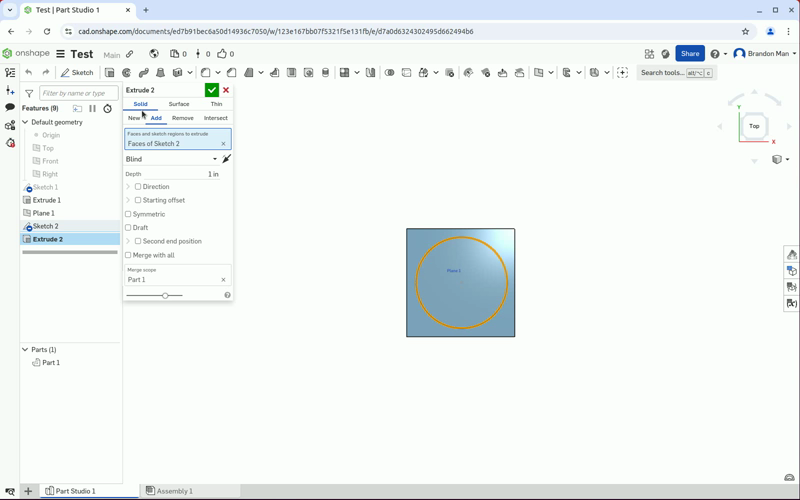
mouse_move(137, 120)
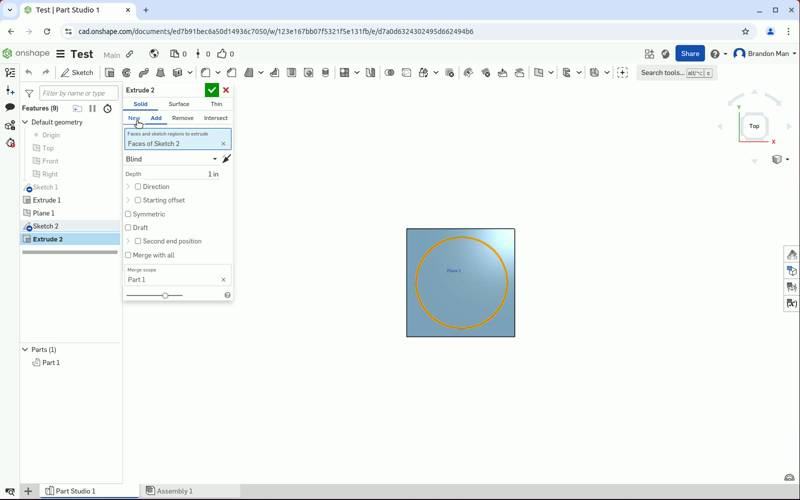
click(137, 120)
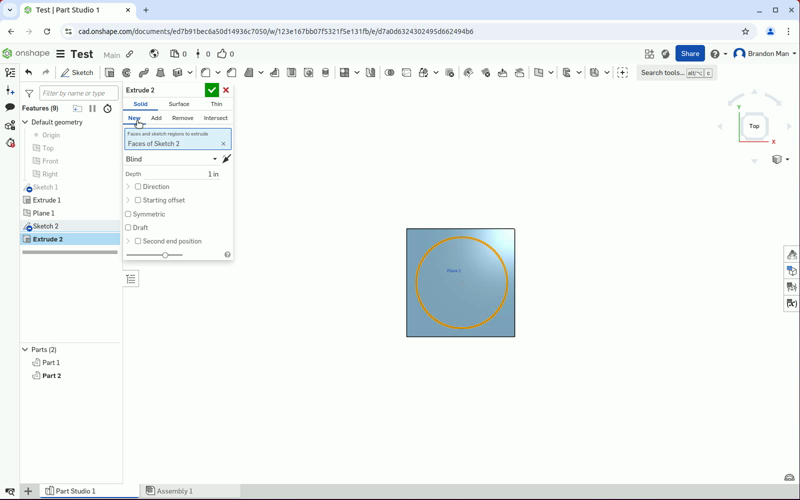
key(tab, 4)
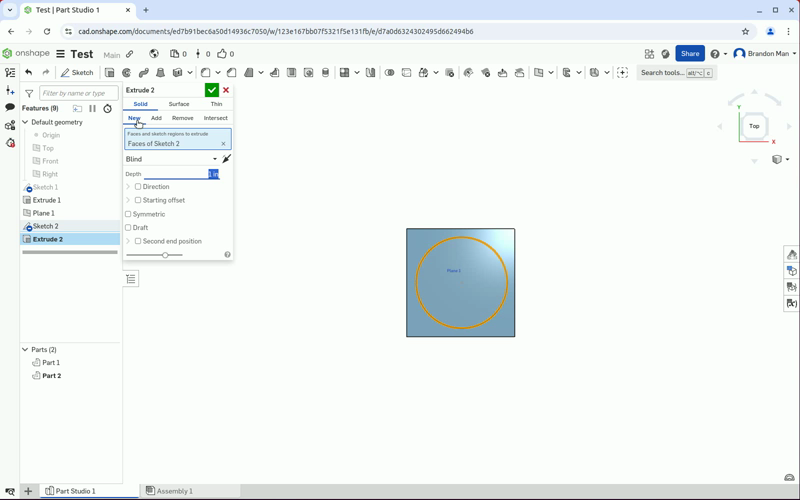
text(18.535)
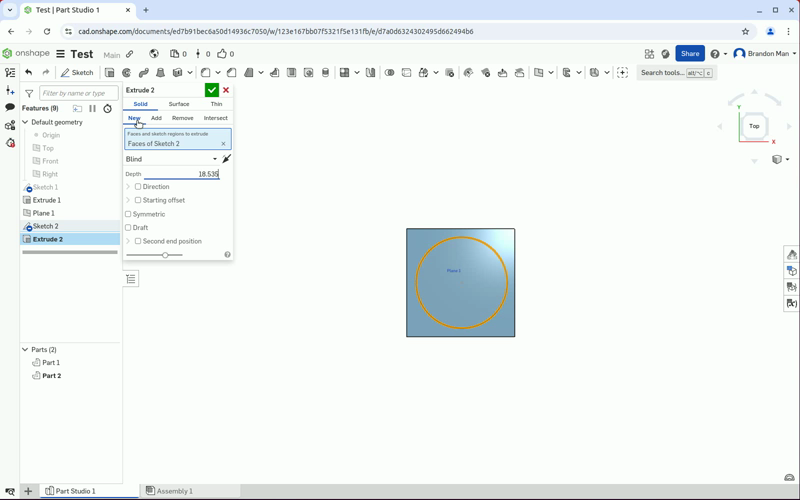
key(enter)
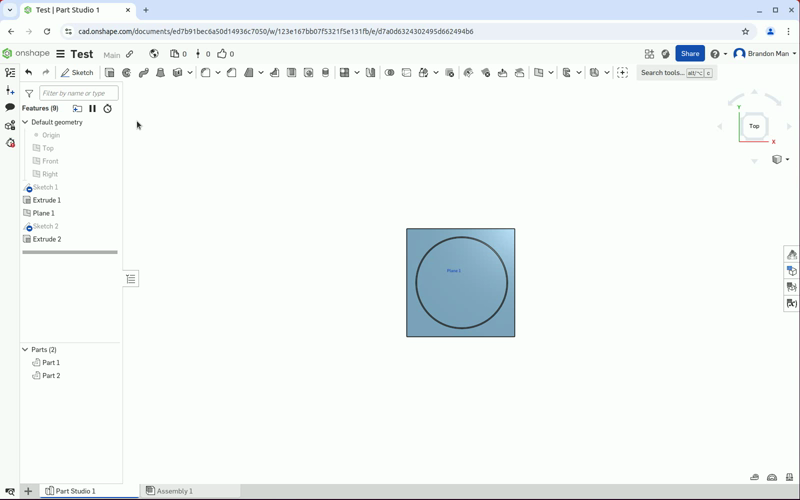
key(shift+h)
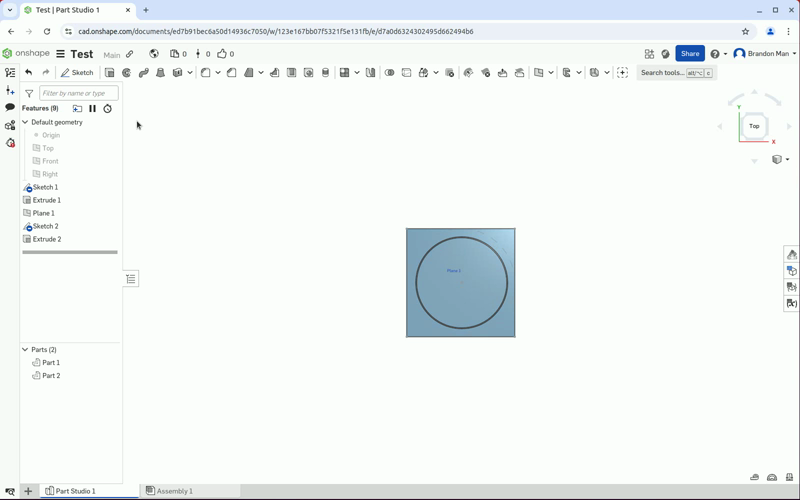
key(shift+h)
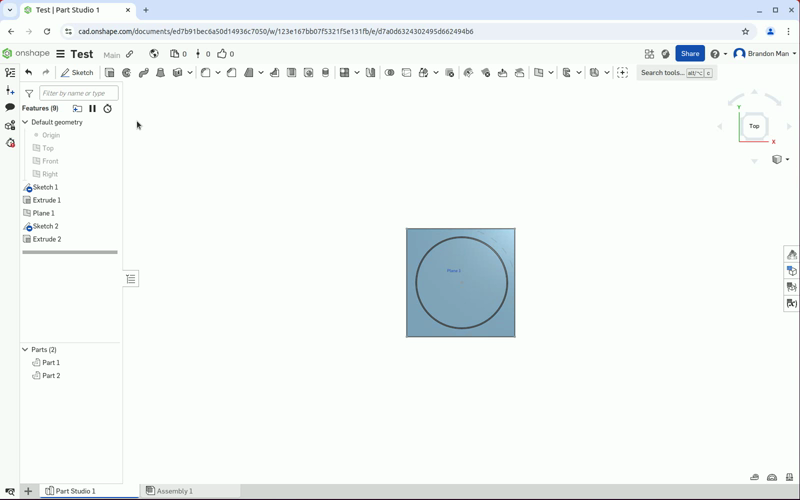
key(shift+7)
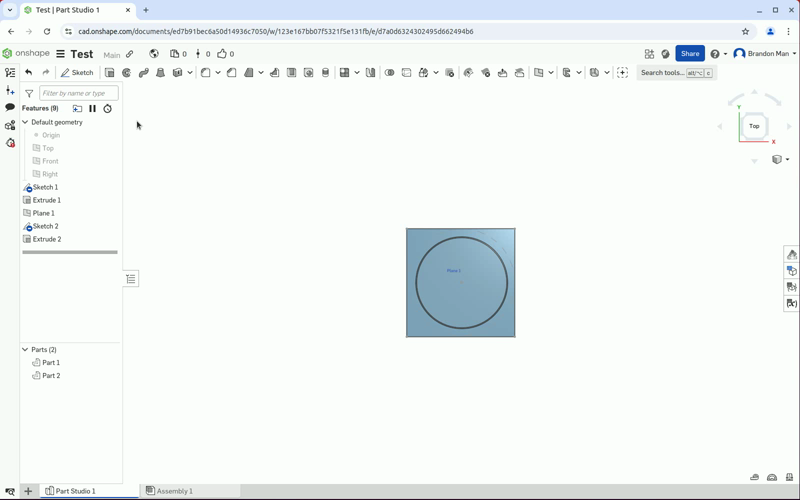
key(up, 3)
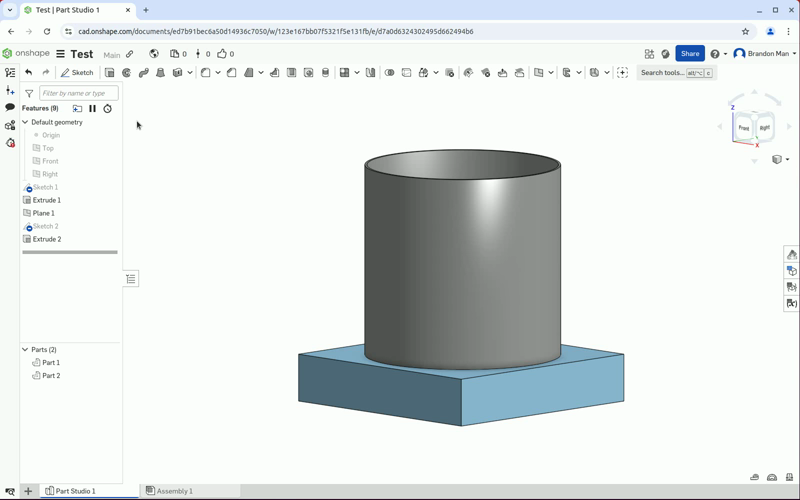
key(left, 3)
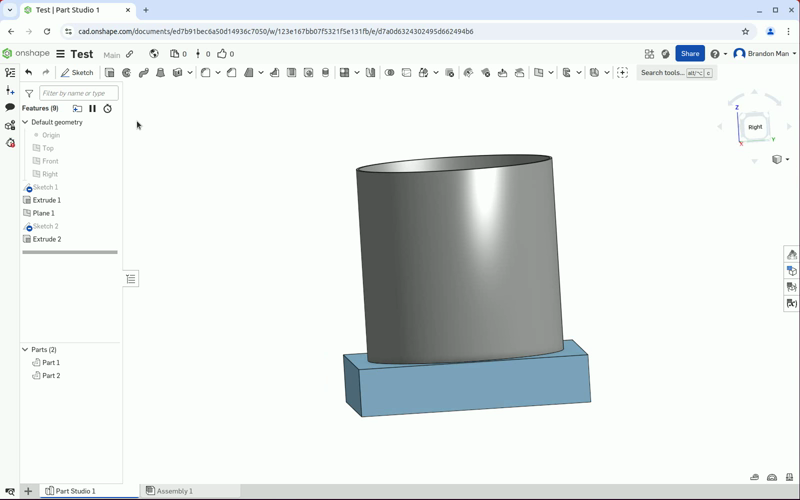
key(right, 3)
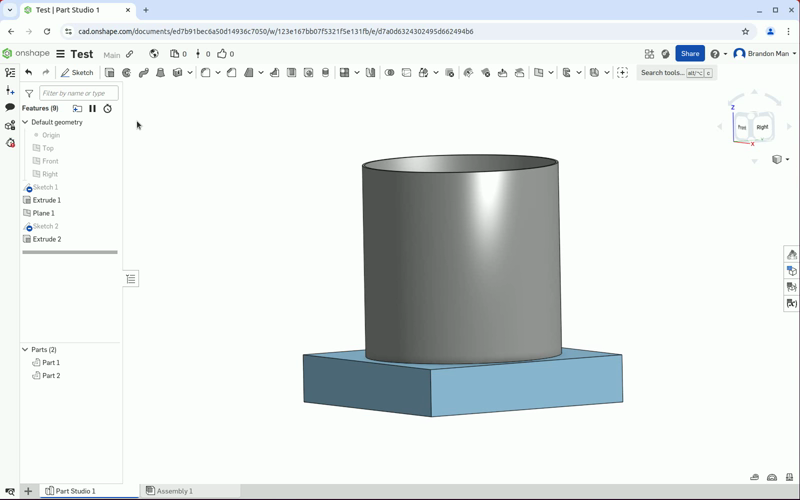
key(down, 3)
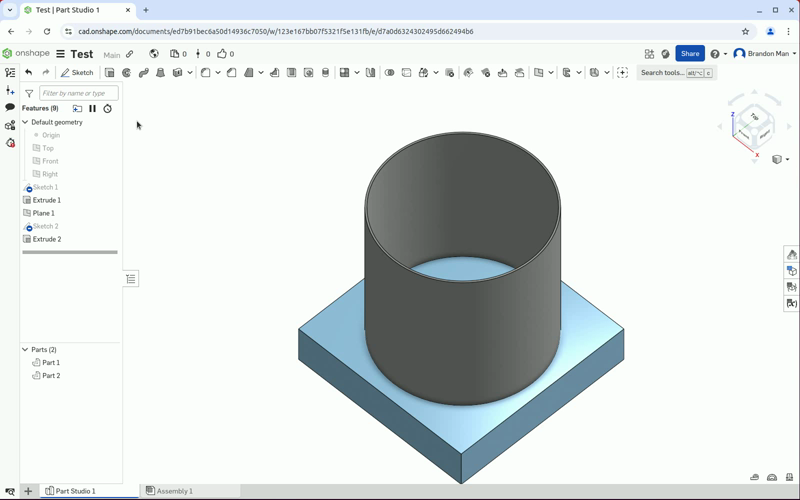
mouse_move(73, 189)
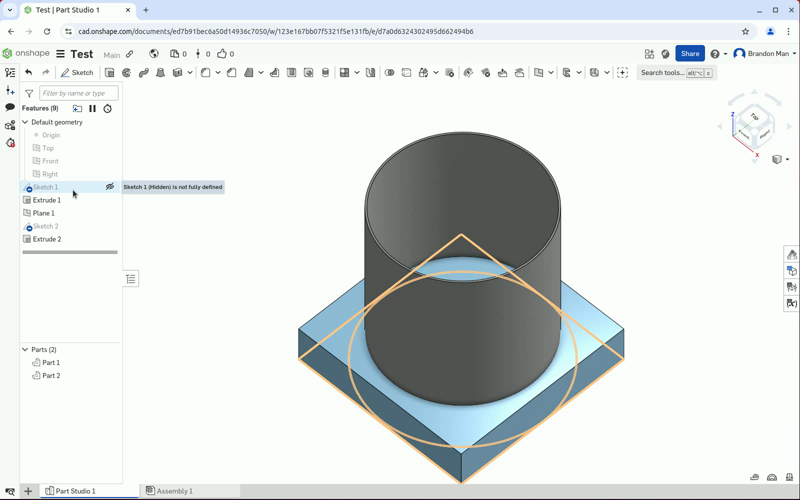
click(73, 189)